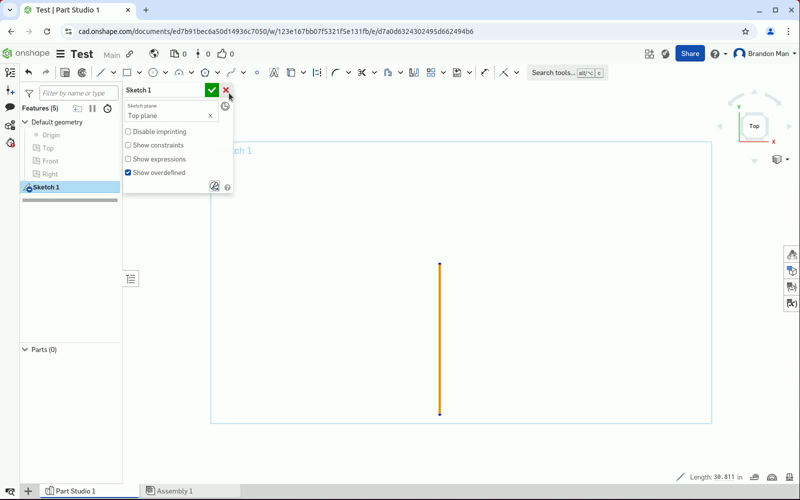
key(shift+h)
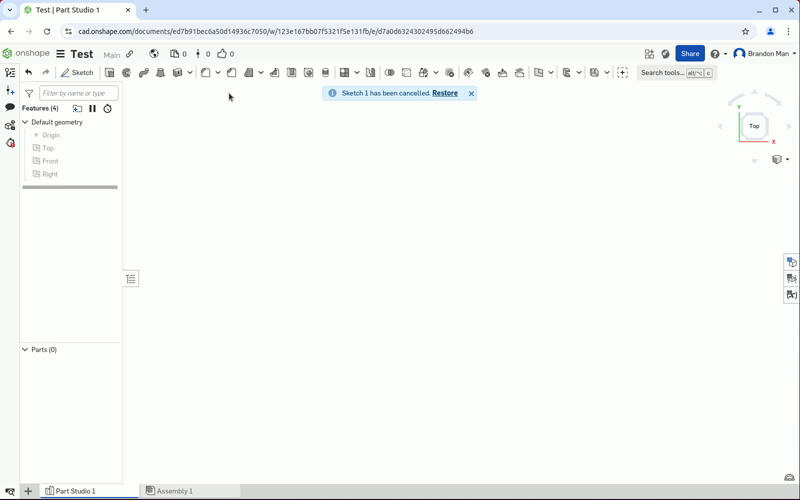
mouse_move(73, 352)
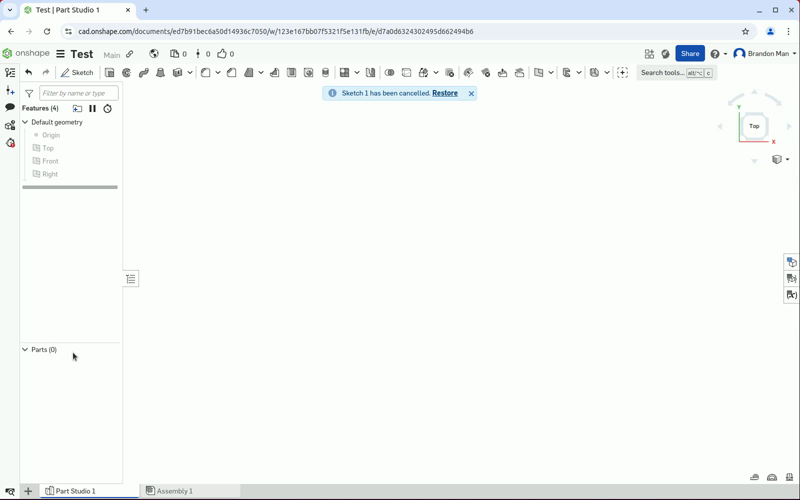
key(y)
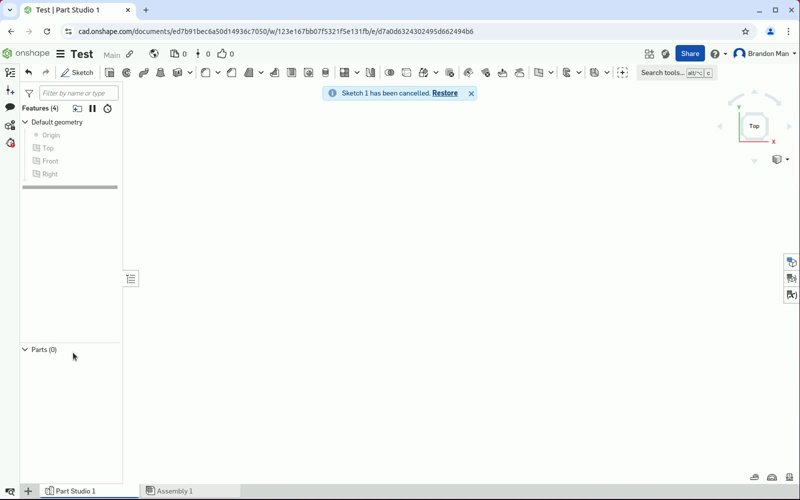
key(shift+p)
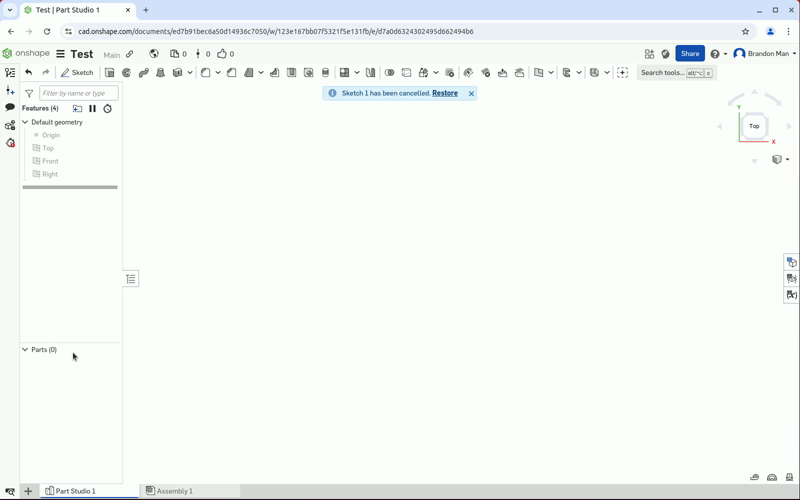
key(space)
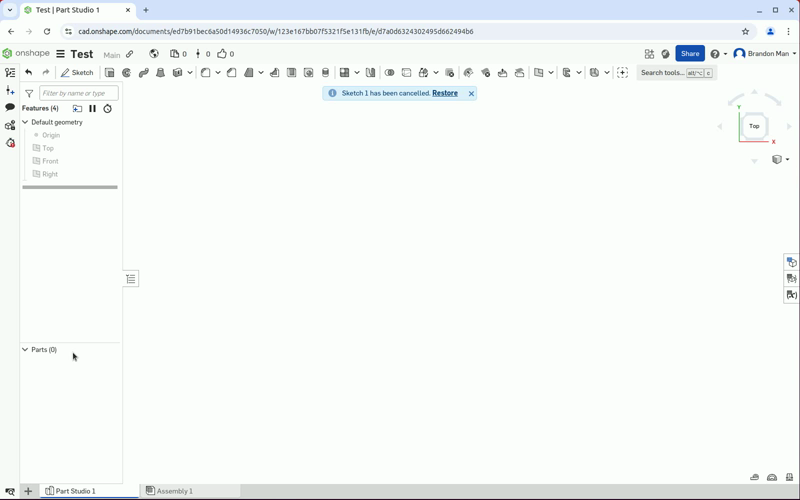
key_down(shift)
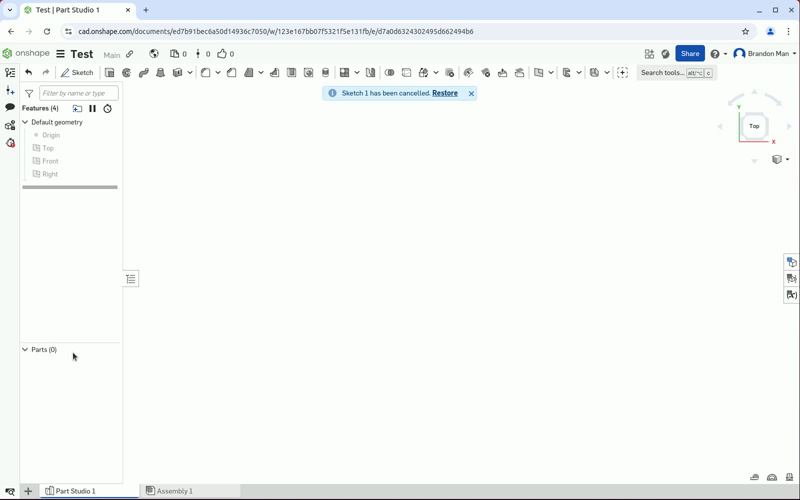
key(up)
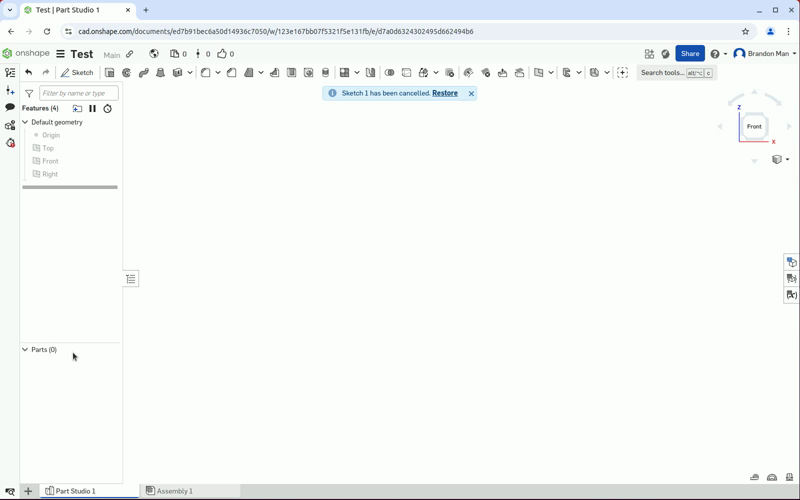
key_up(shift)
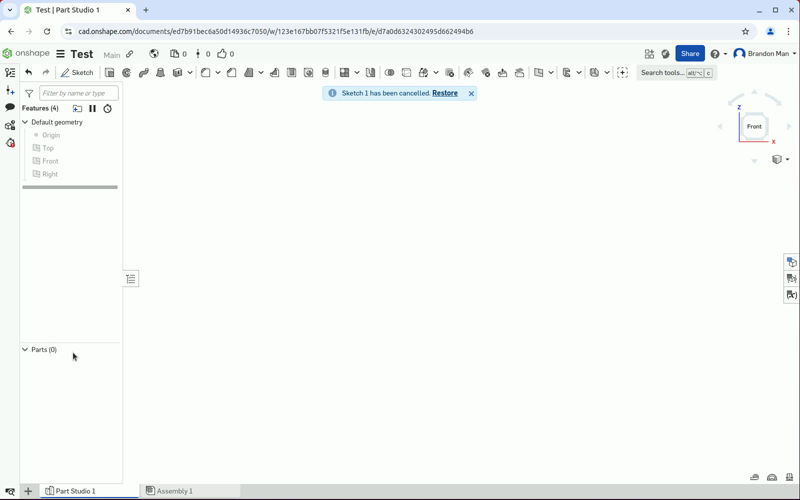
mouse_move(73, 352)
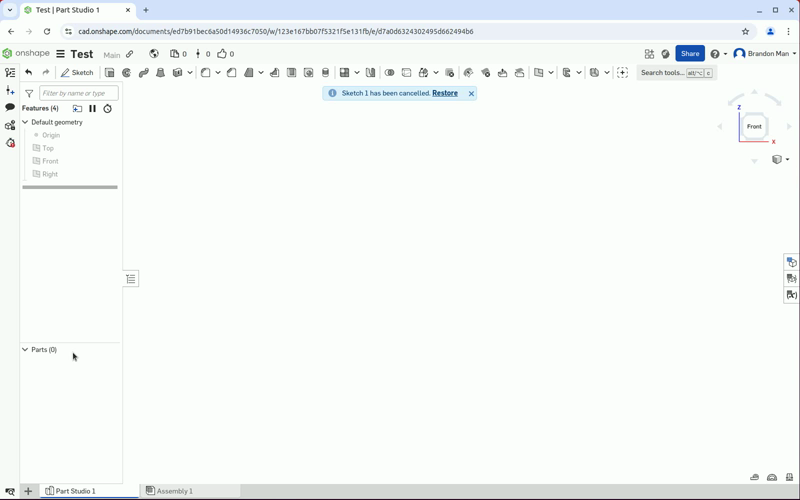
key(shift+y)
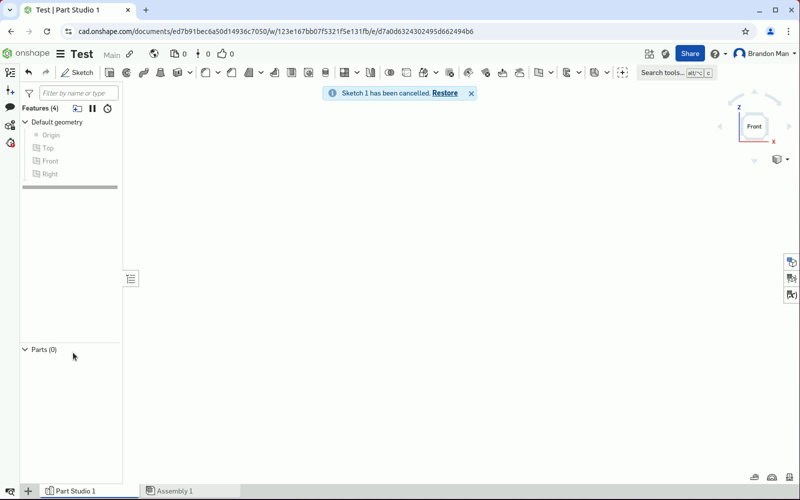
key(shift+s)
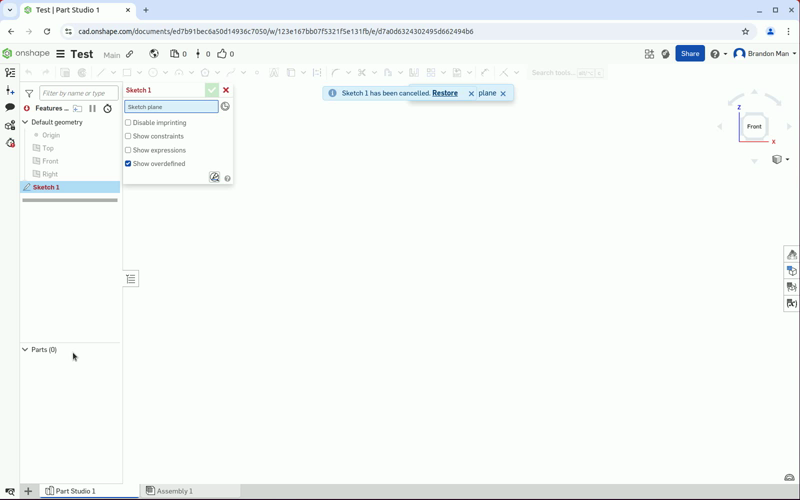
mouse_move(73, 163)
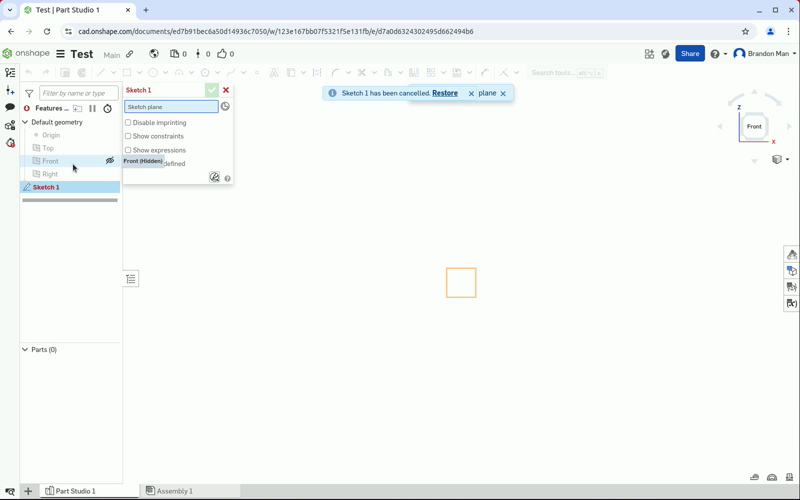
click(73, 163)
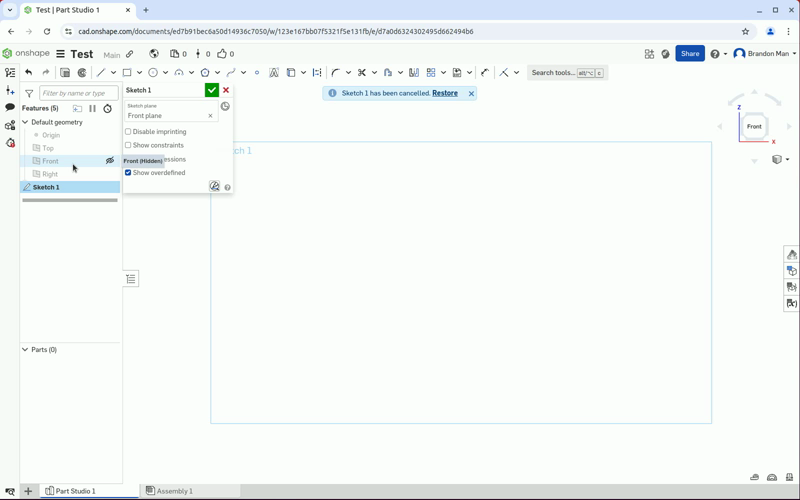
mouse_move(73, 352)
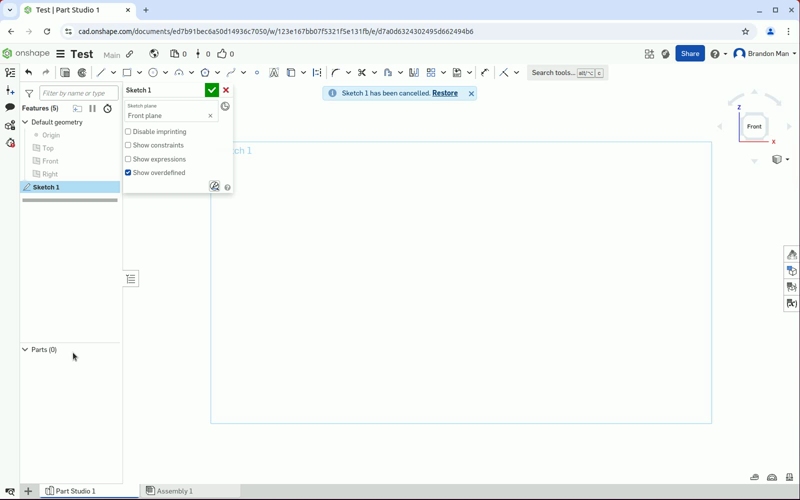
key(y)
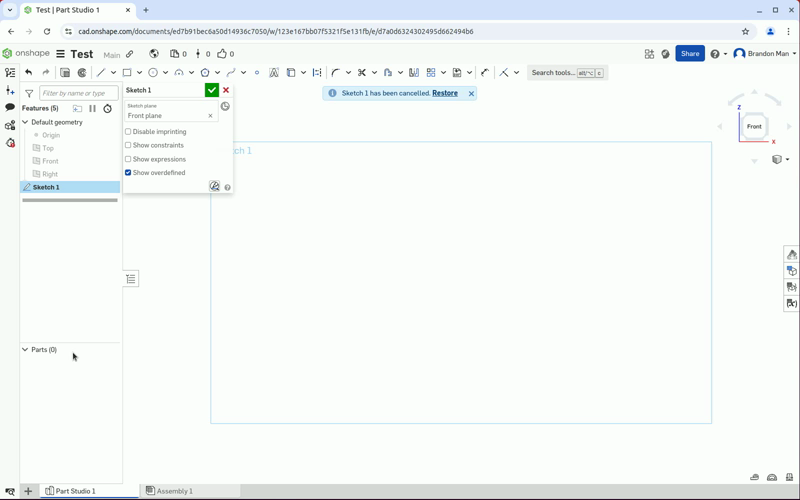
key(l)
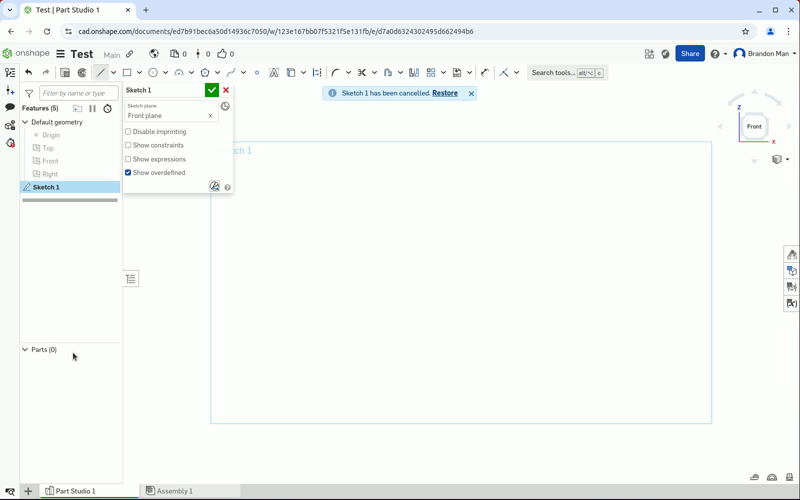
key_down(shift)
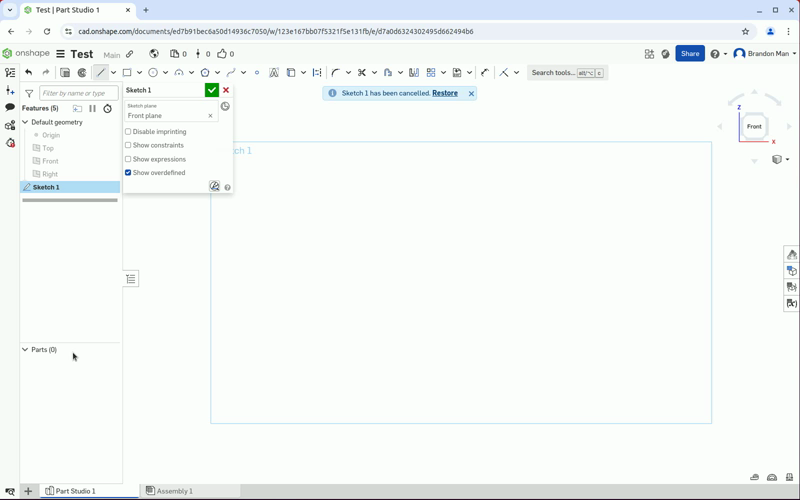
mouse_move(385, 282)
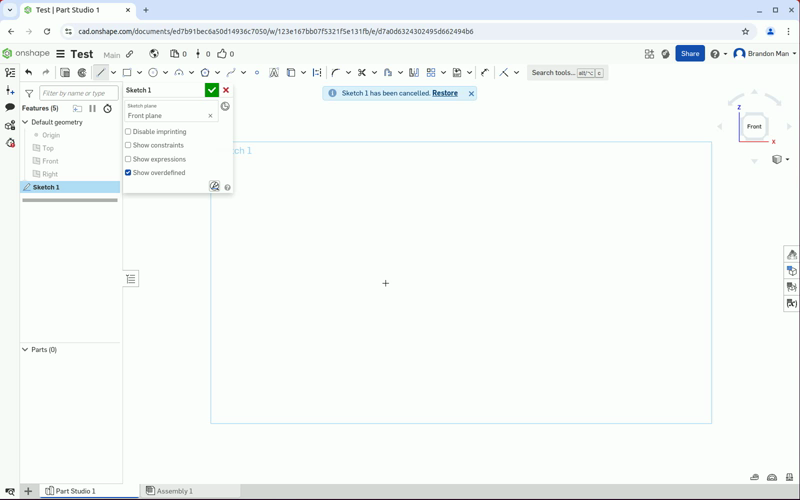
click(385, 282)
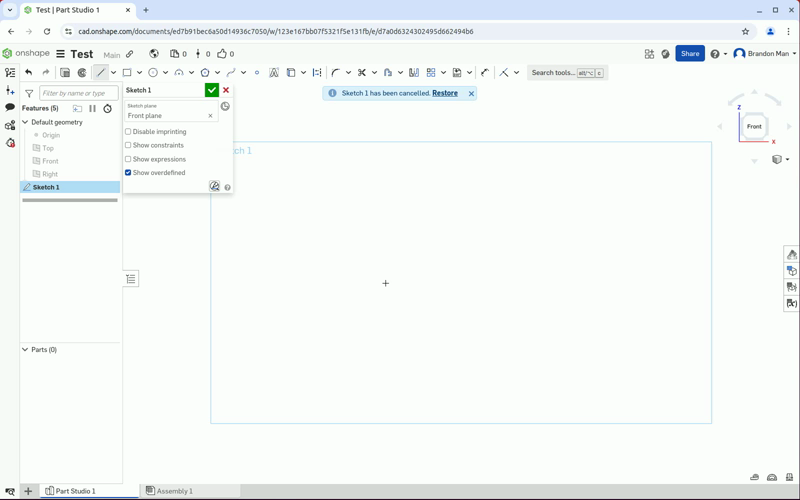
key_up(shift)
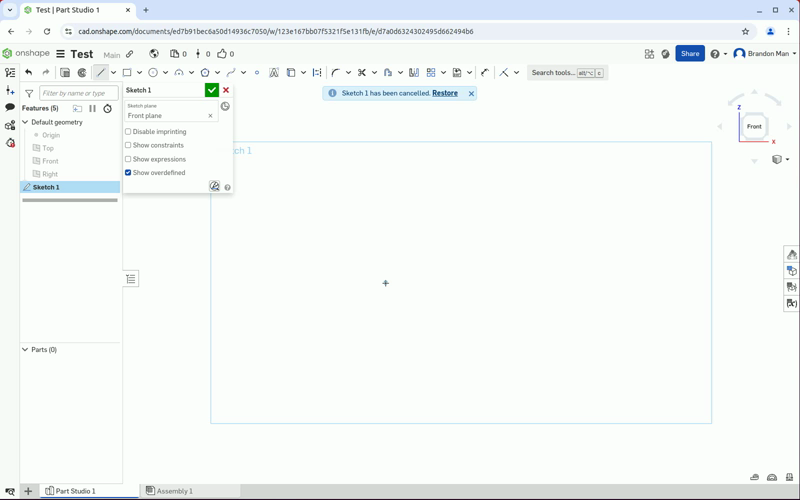
key_down(shift)
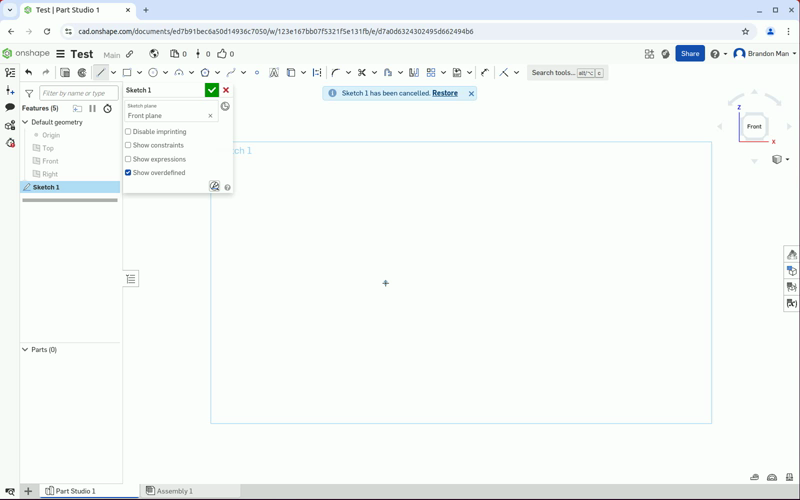
mouse_move(498, 282)
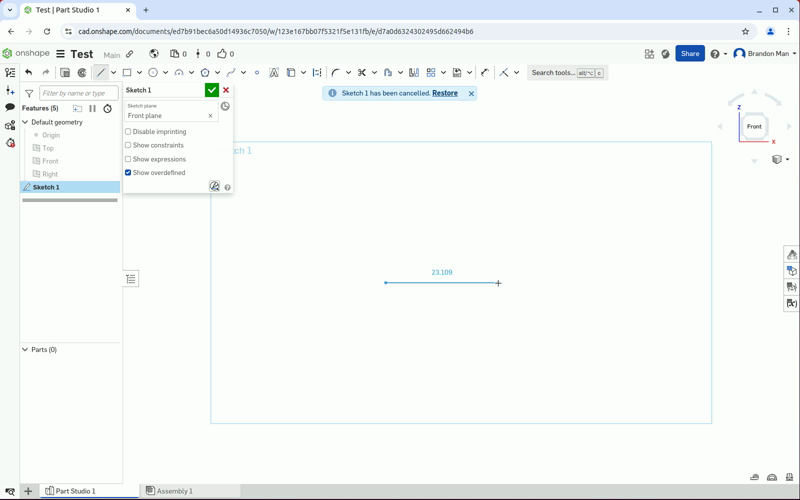
click(498, 282)
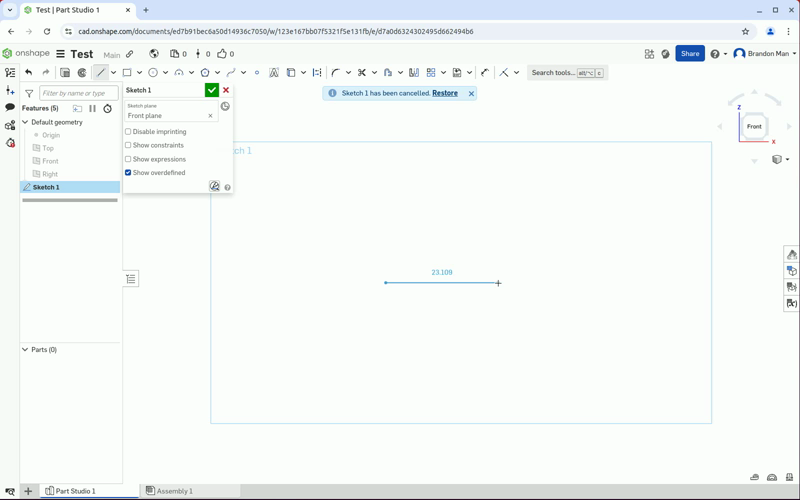
key_up(shift)
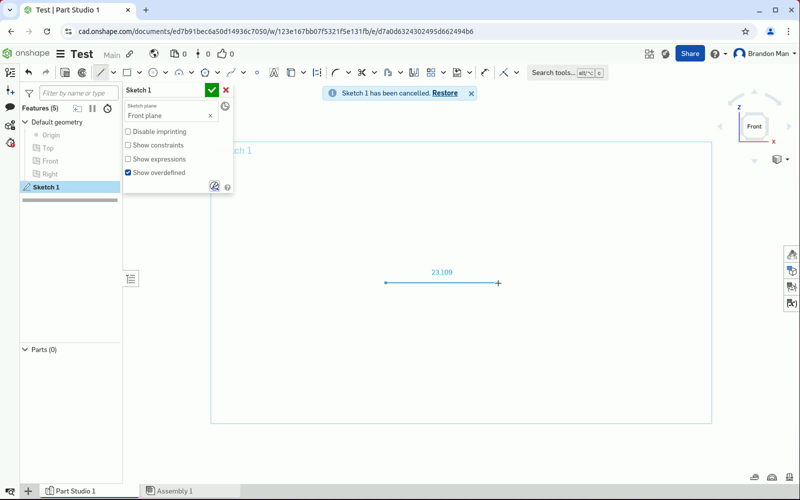
key_down(shift)
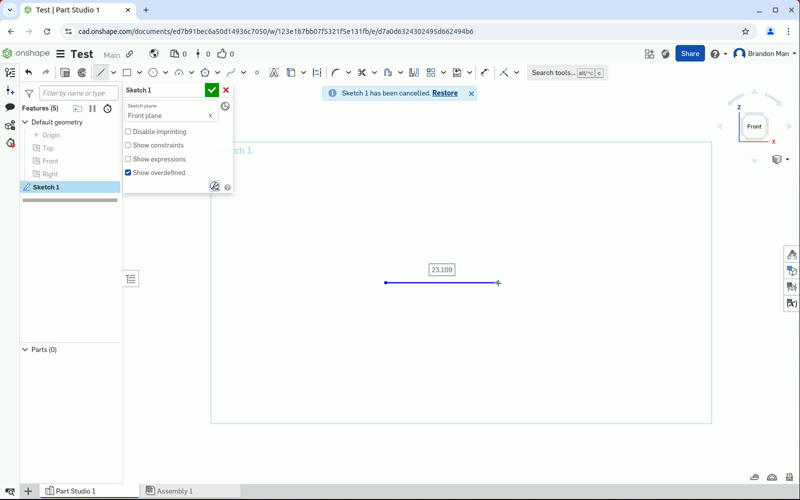
mouse_move(528, 282)
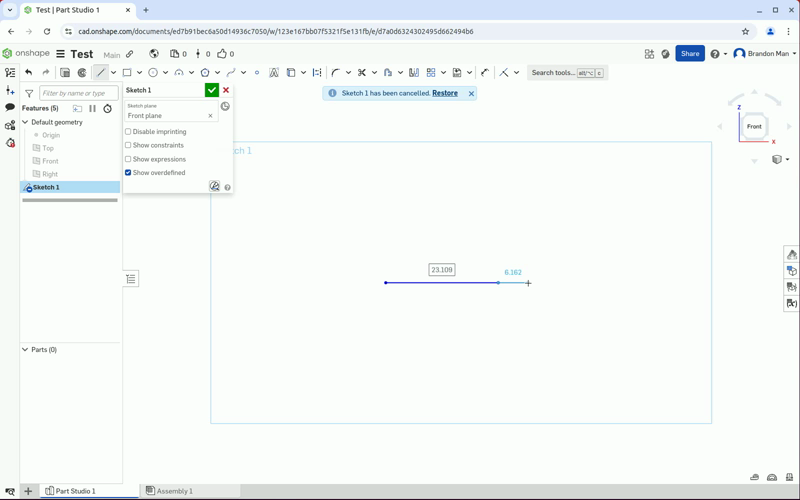
mouse_move(498, 245)
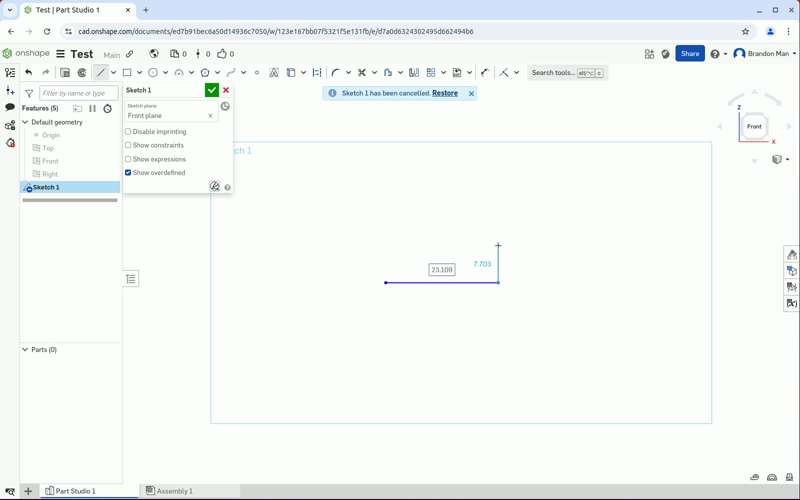
click(498, 245)
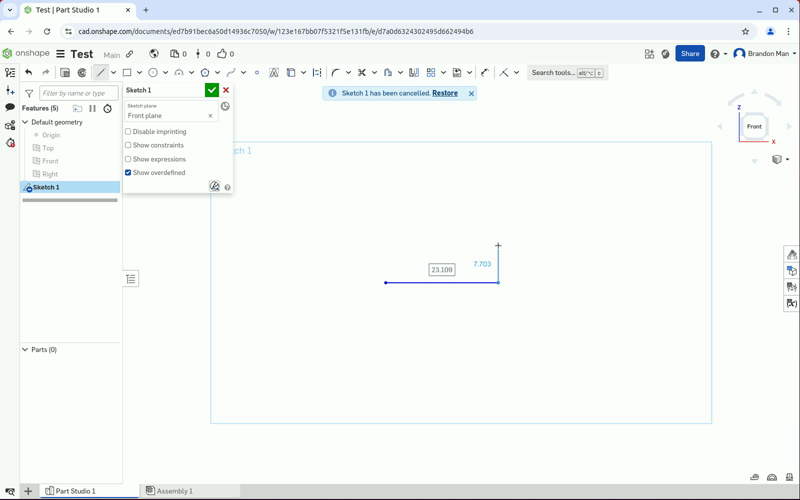
key_up(shift)
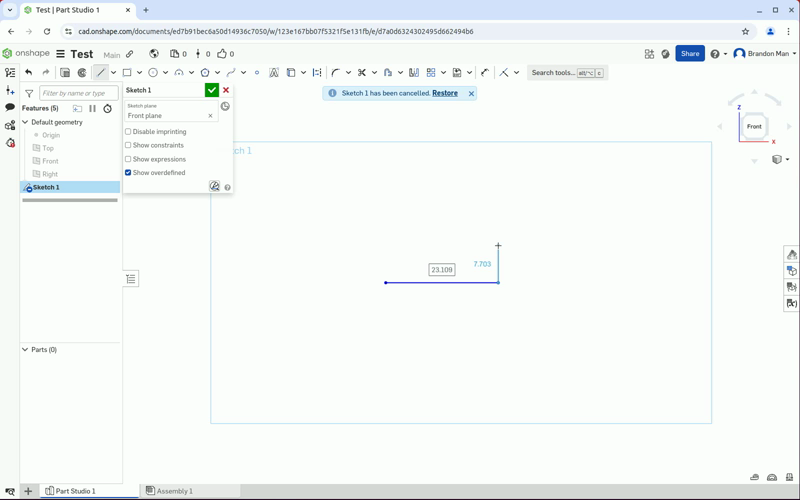
key_down(shift)
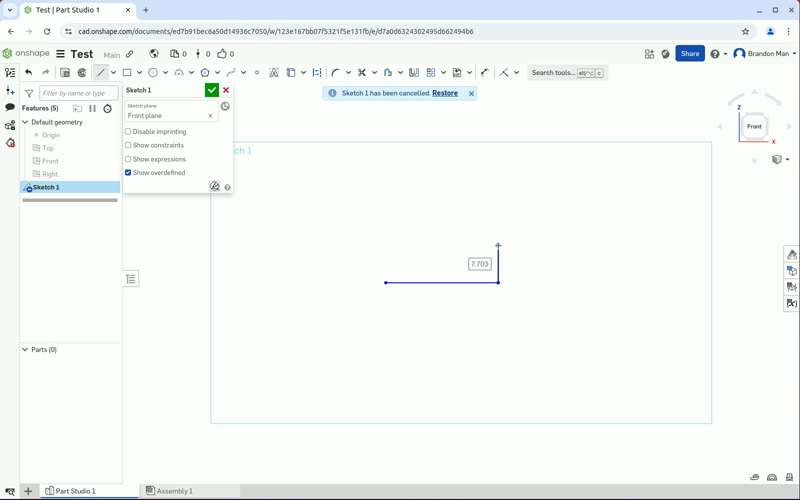
mouse_move(528, 245)
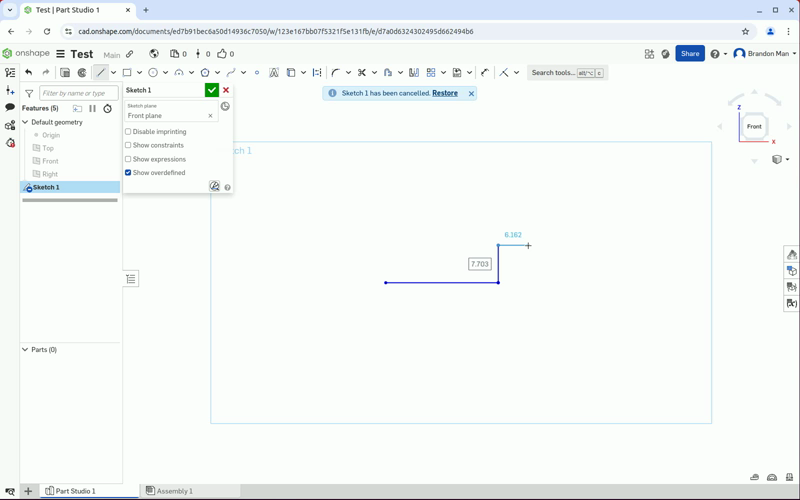
mouse_move(479, 245)
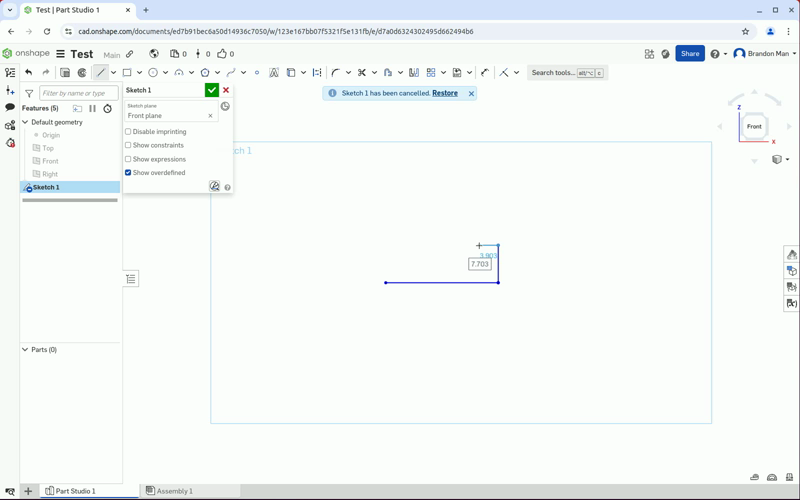
click(479, 245)
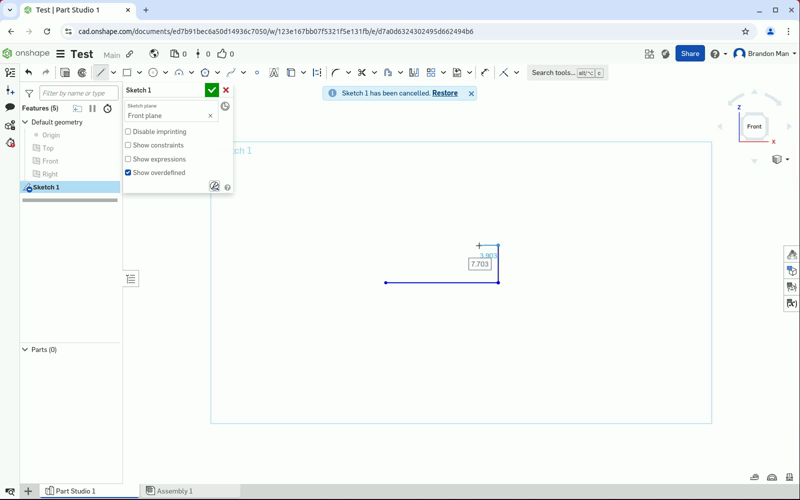
key_up(shift)
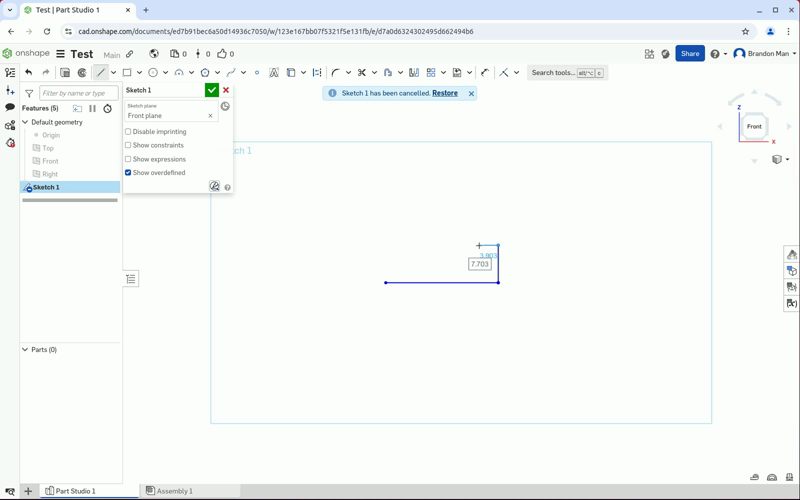
key_down(shift)
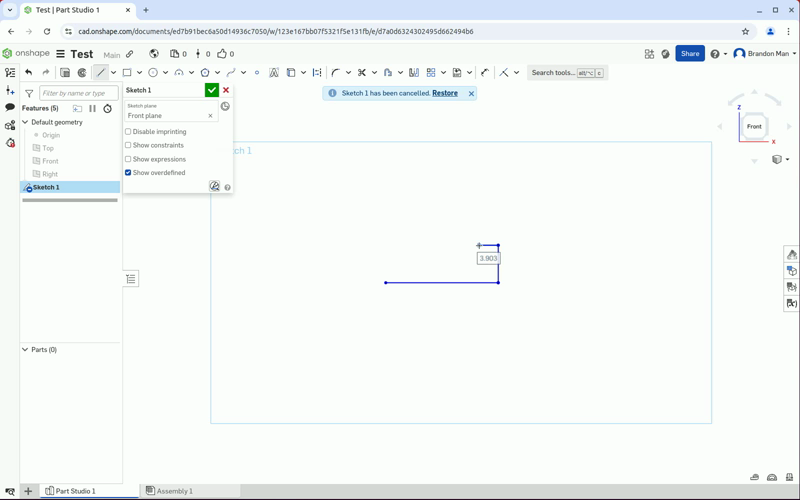
mouse_move(509, 245)
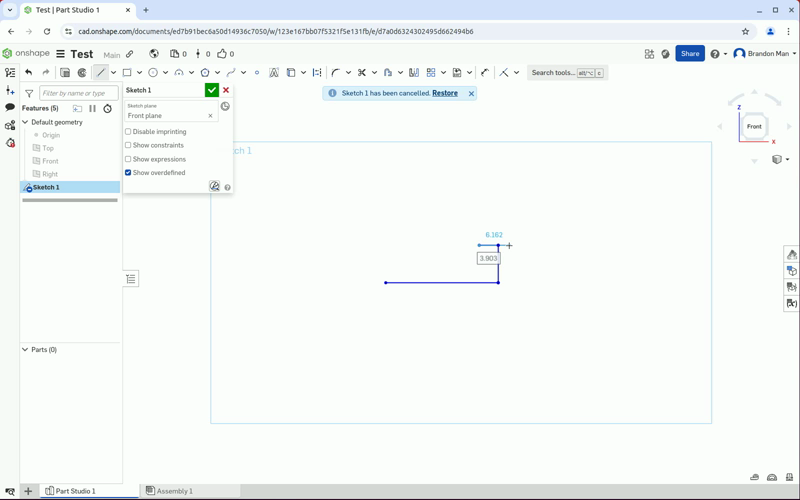
mouse_move(479, 254)
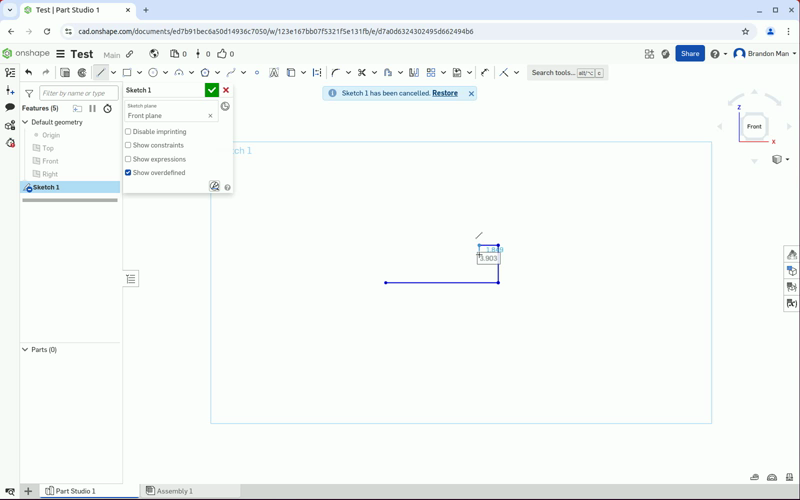
click(479, 254)
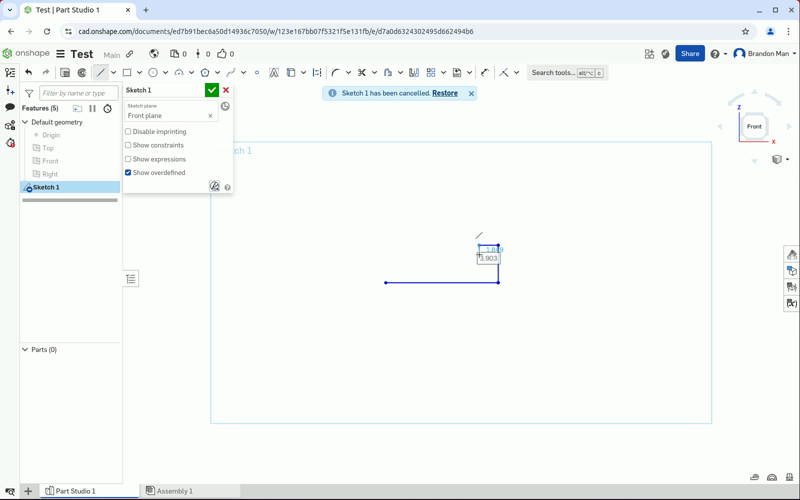
key_up(shift)
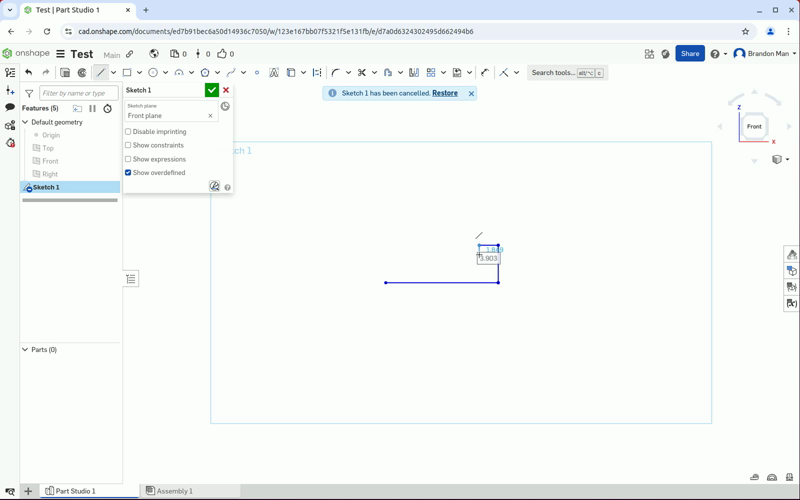
key_down(shift)
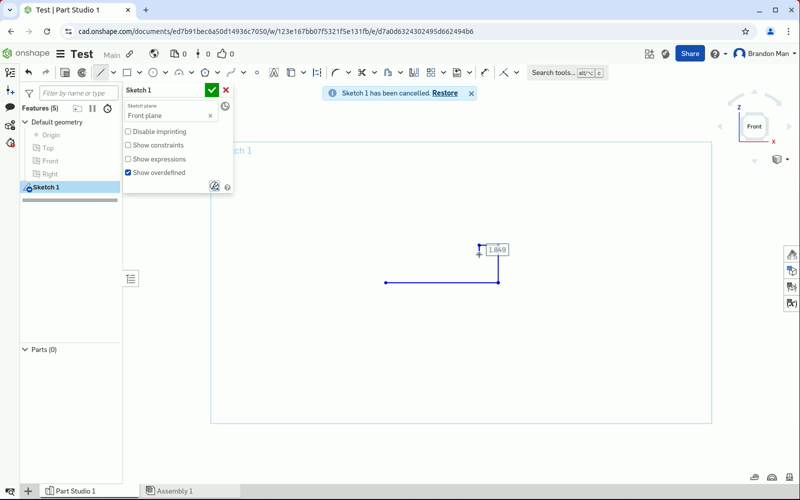
mouse_move(509, 254)
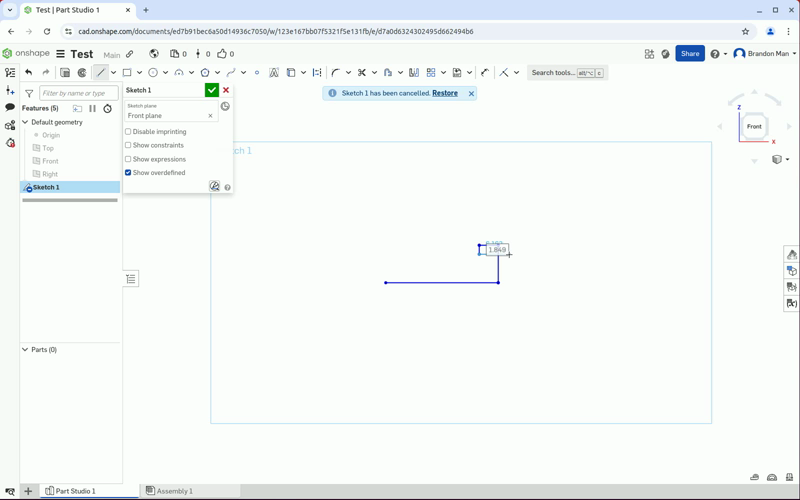
mouse_move(460, 254)
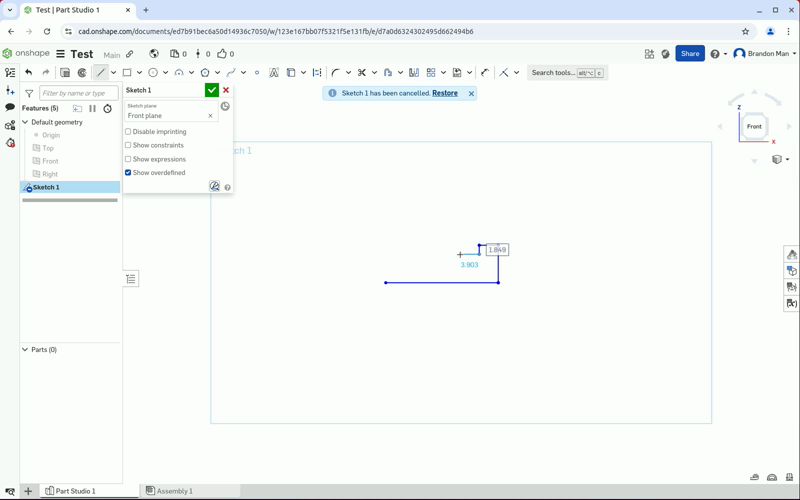
click(460, 254)
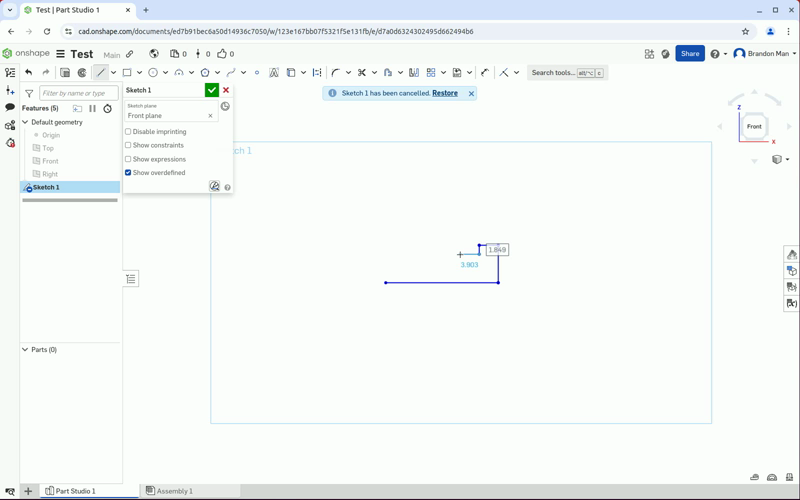
key_up(shift)
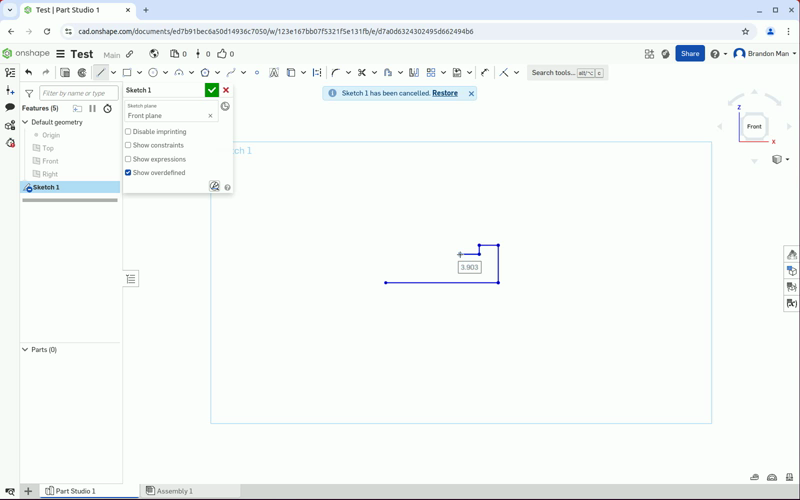
key_down(shift)
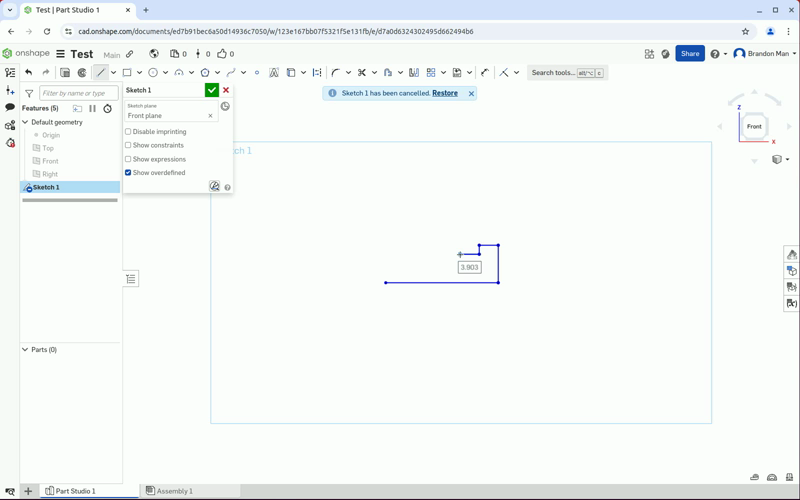
mouse_move(490, 254)
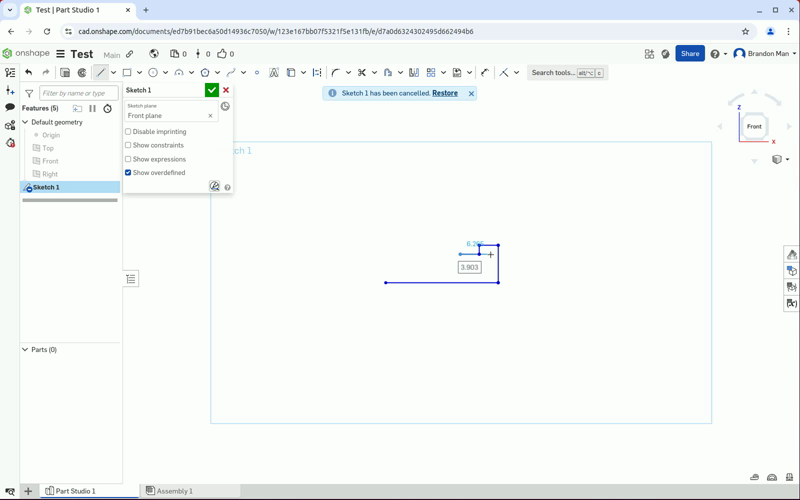
mouse_move(460, 245)
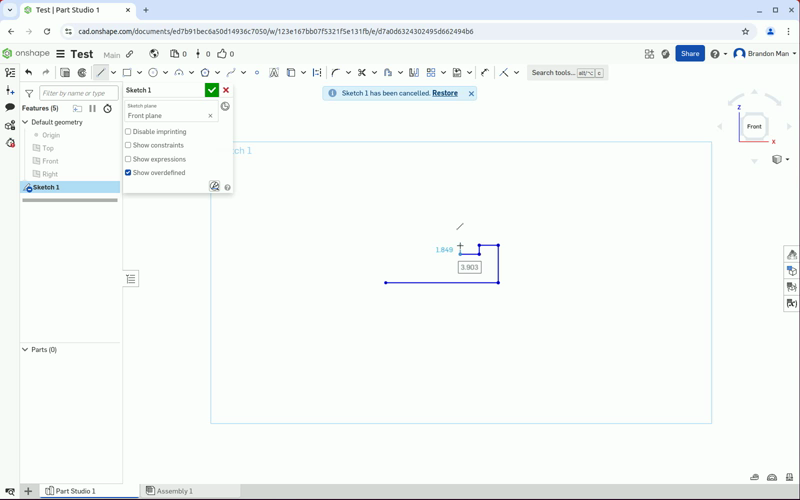
click(460, 245)
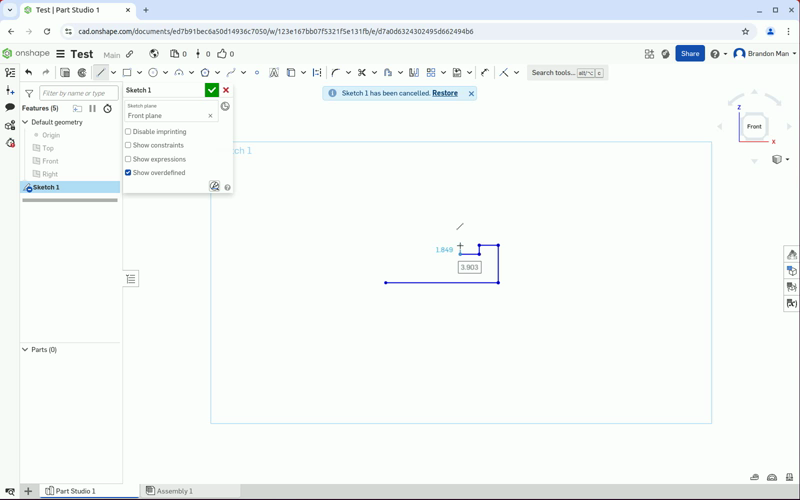
key_up(shift)
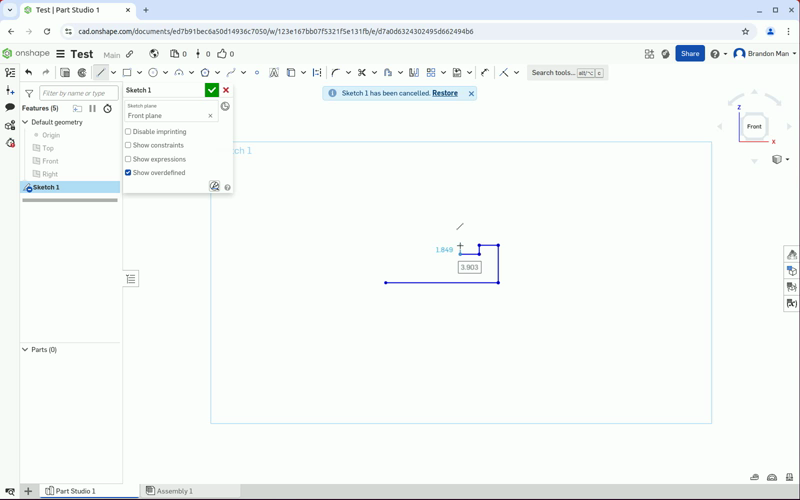
key_down(shift)
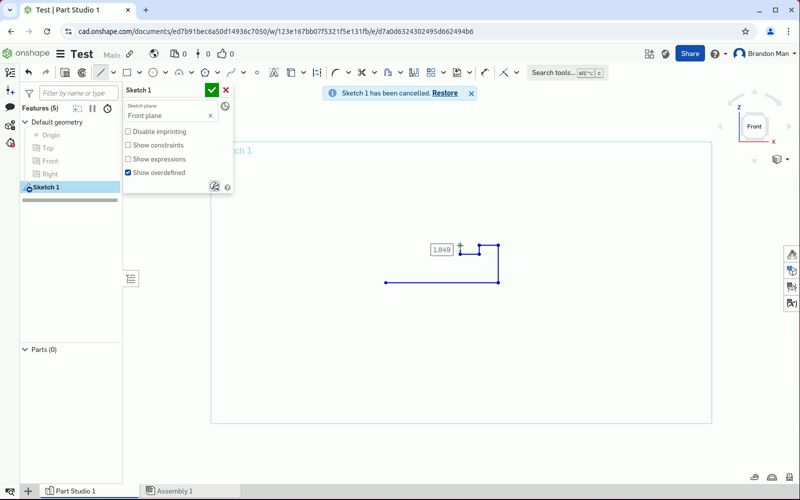
mouse_move(385, 245)
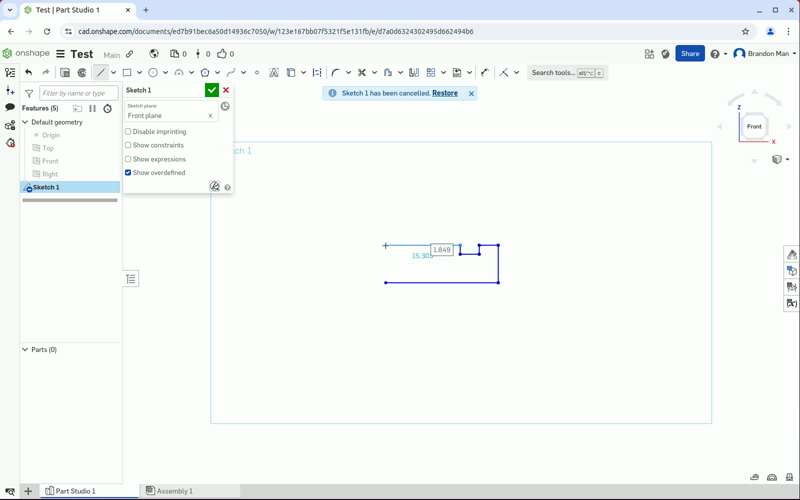
click(385, 245)
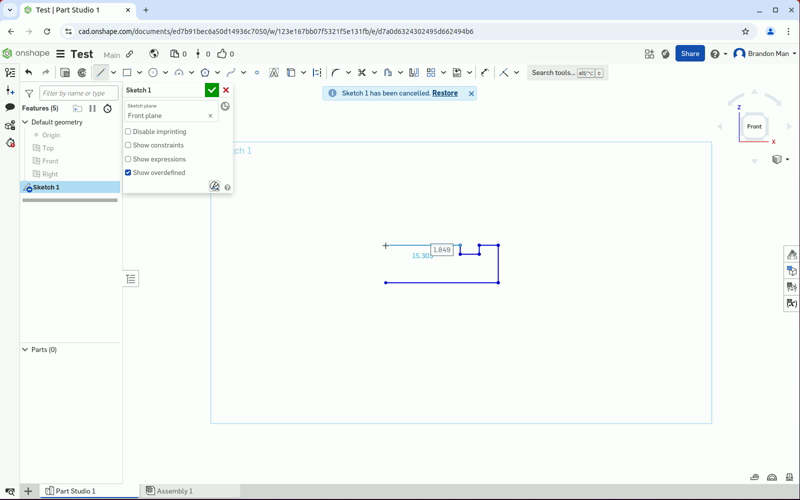
key_up(shift)
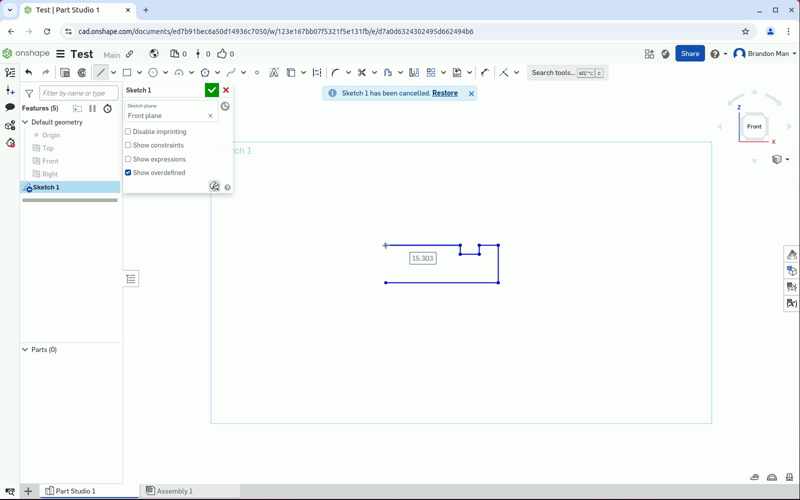
mouse_move(415, 245)
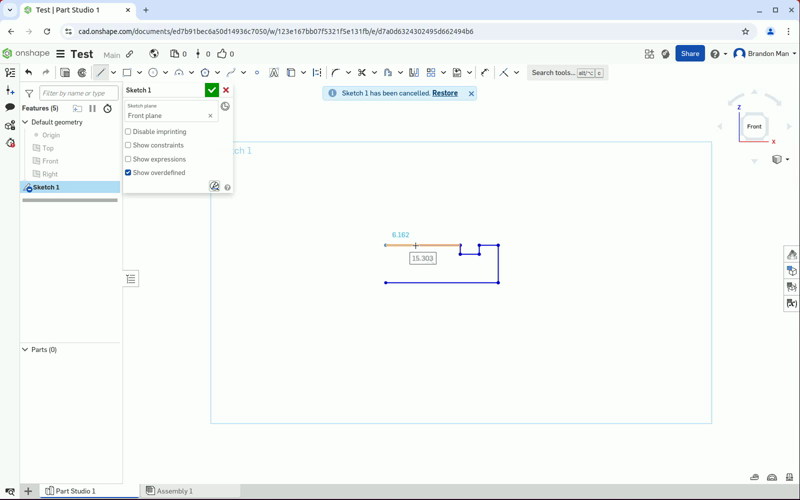
key_down(shift)
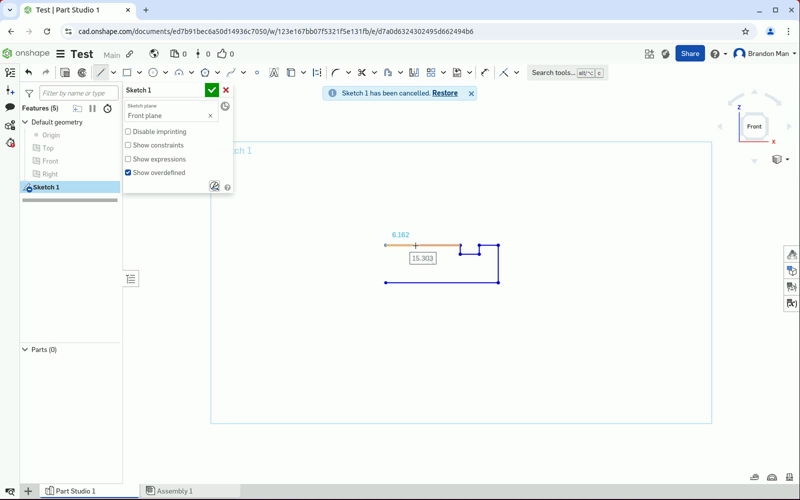
mouse_move(385, 282)
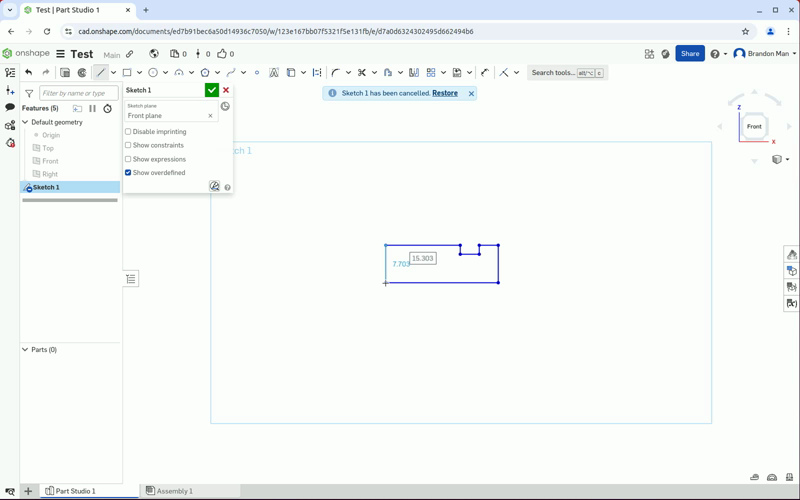
key_up(shift)
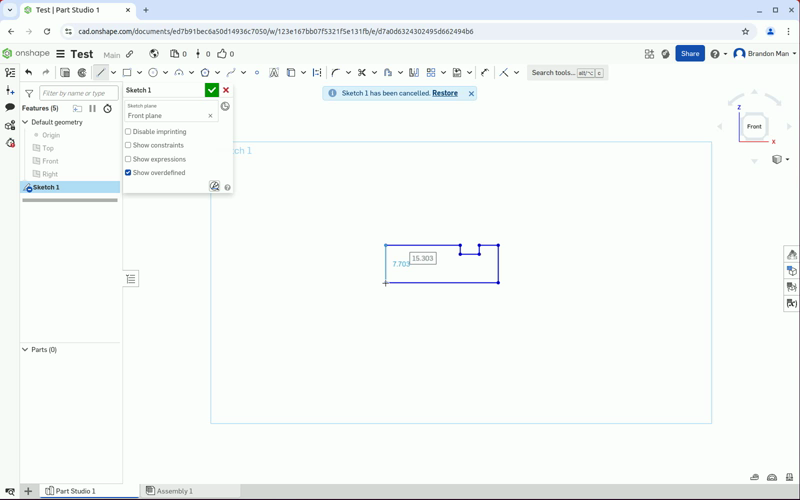
click(385, 282)
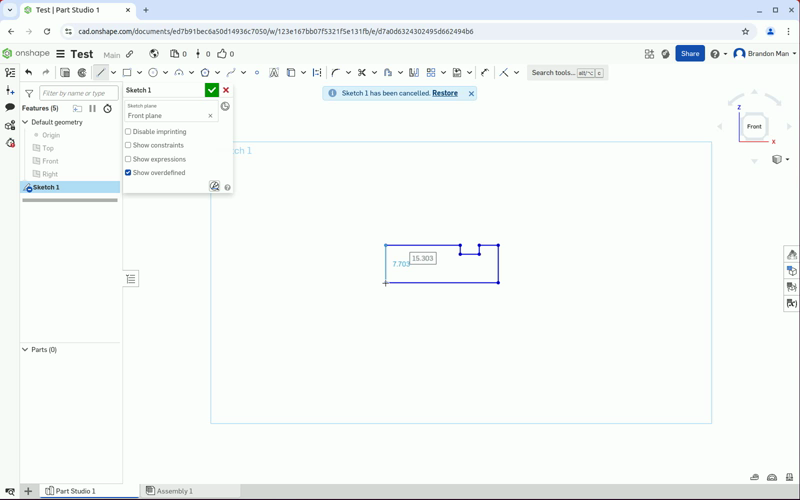
key(esc)
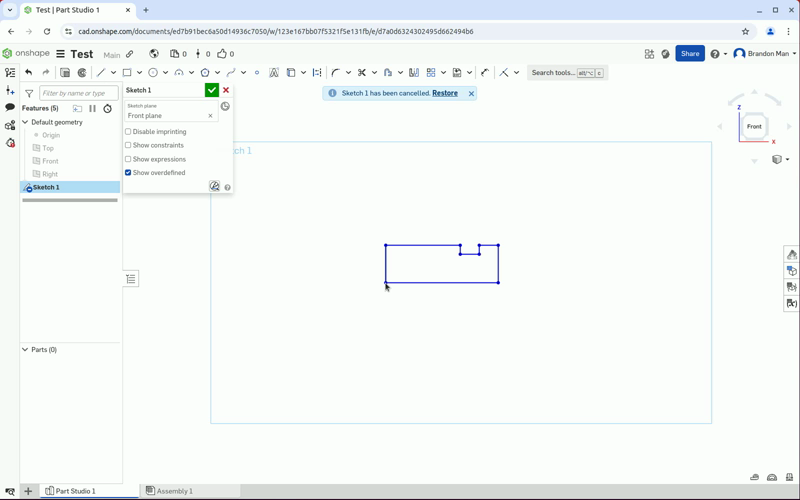
mouse_move(454, 263)
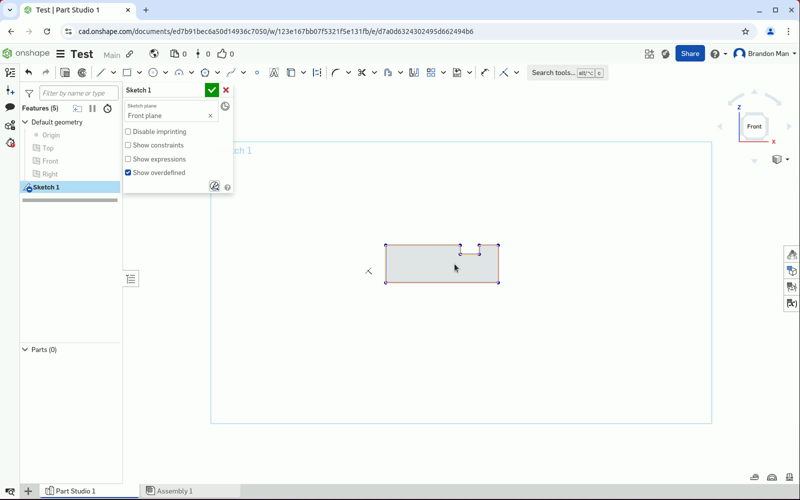
click(454, 263)
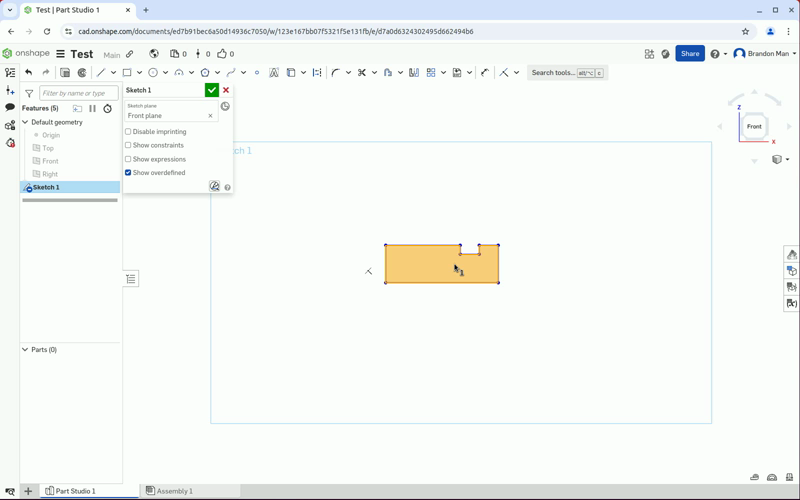
mouse_move(73, 352)
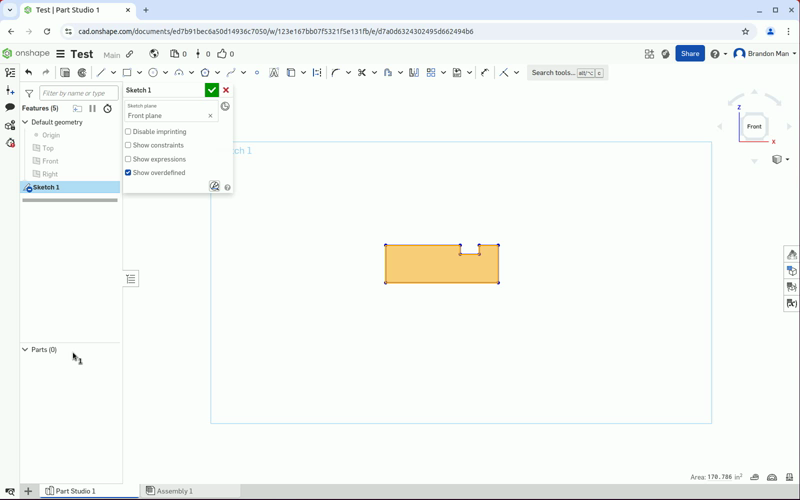
key(shift+y)
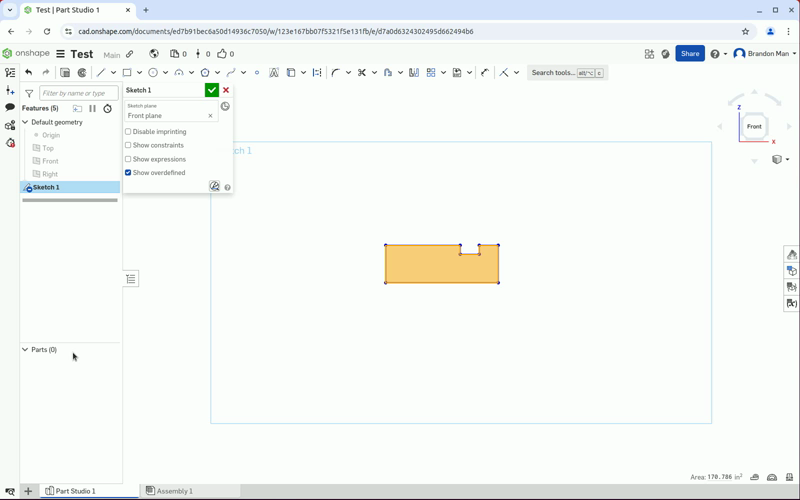
key(shift+e)
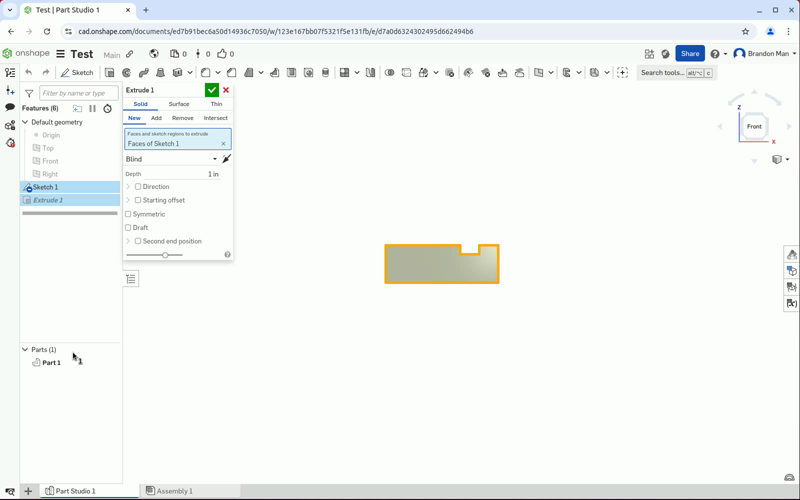
mouse_move(143, 106)
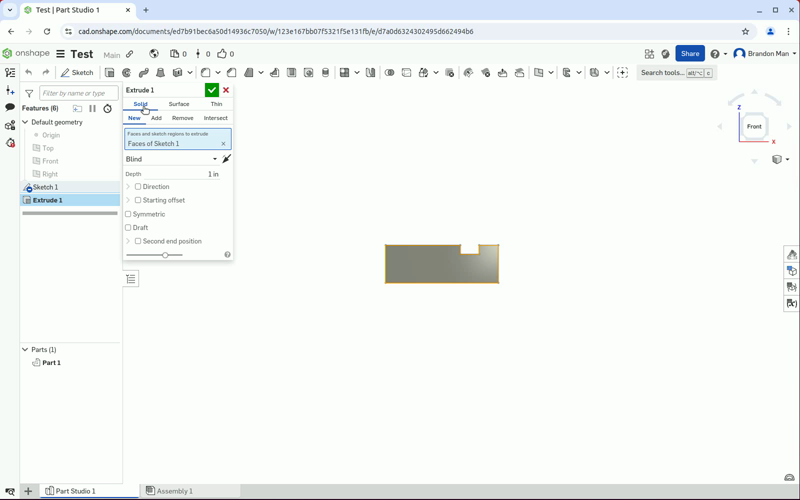
click(143, 106)
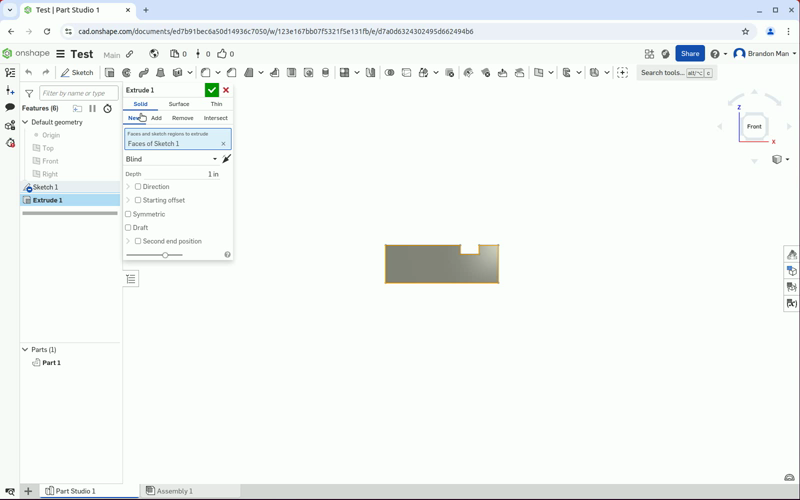
mouse_move(137, 120)
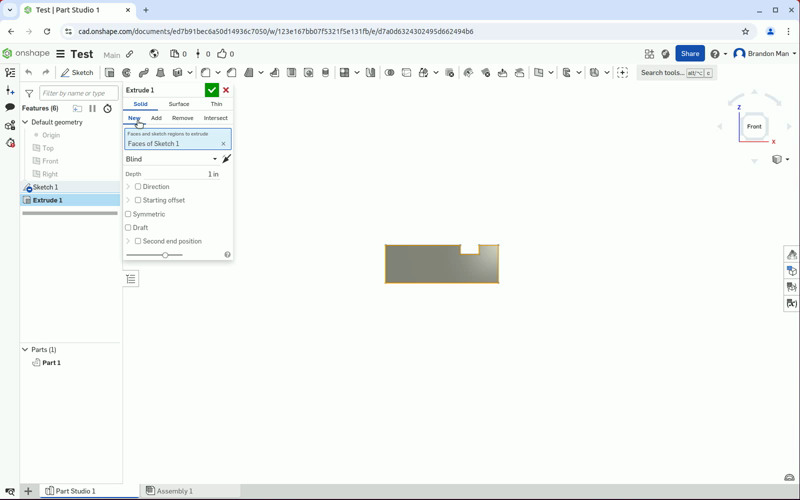
click(137, 120)
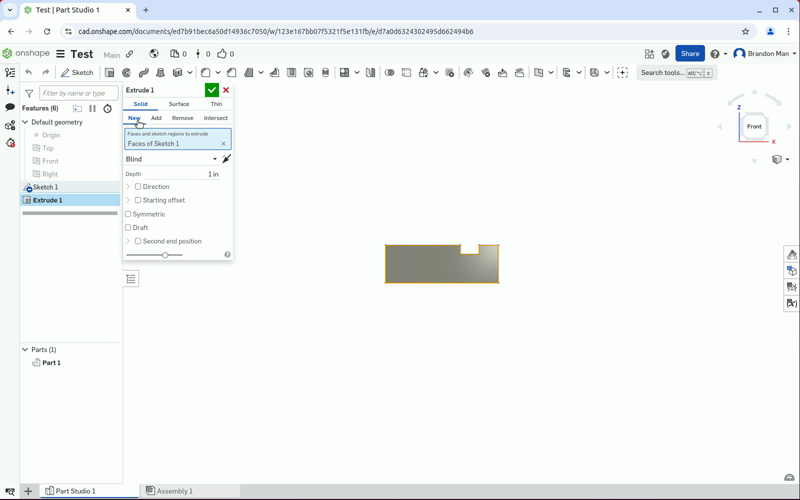
key(tab, 4)
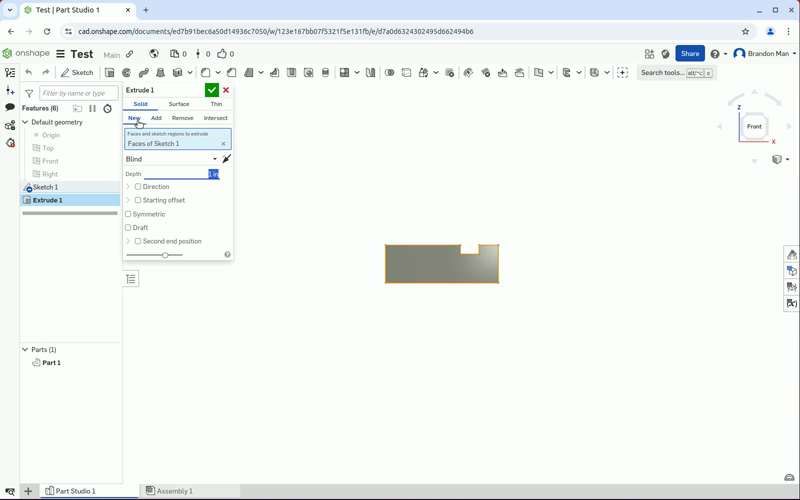
text(23.108)
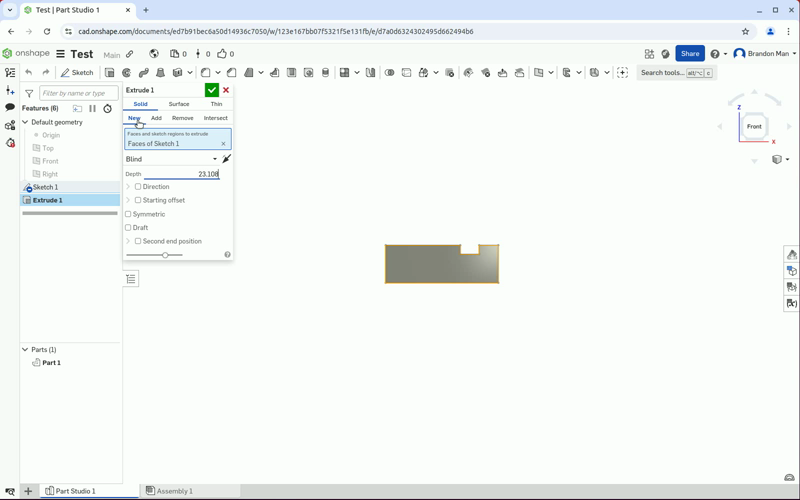
key(enter)
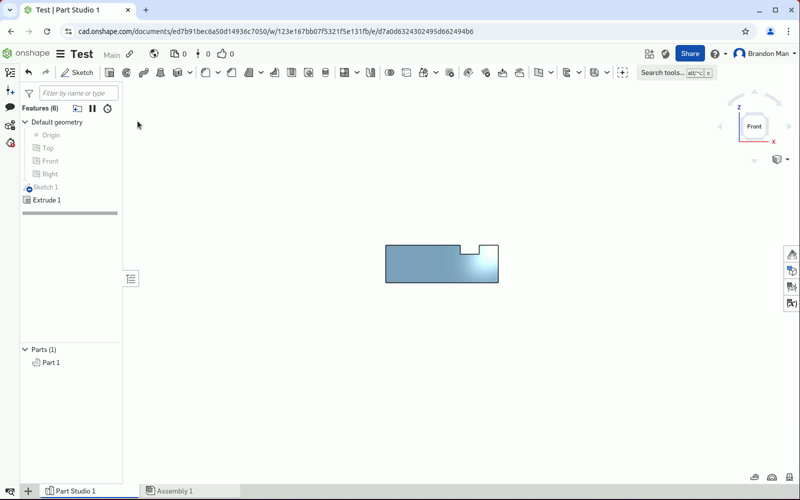
key(shift+h)
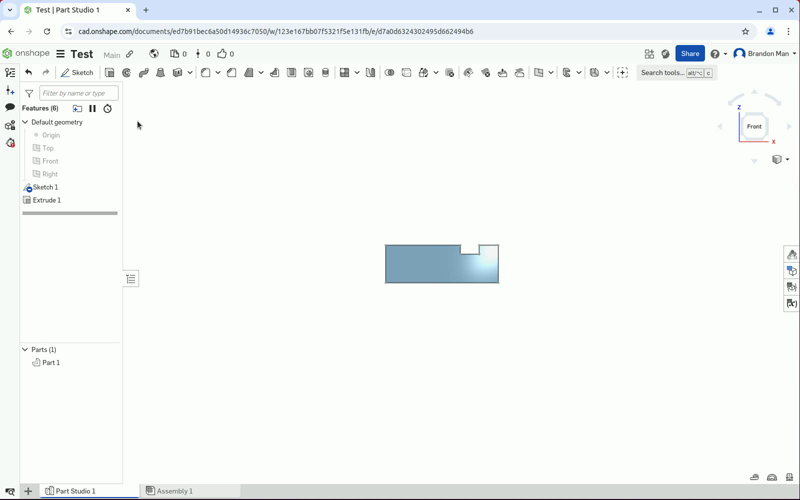
key(shift+h)
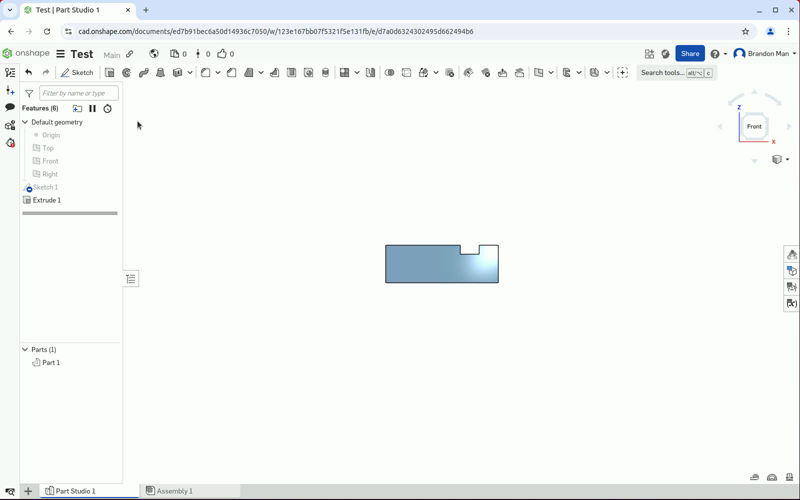
mouse_move(73, 189)
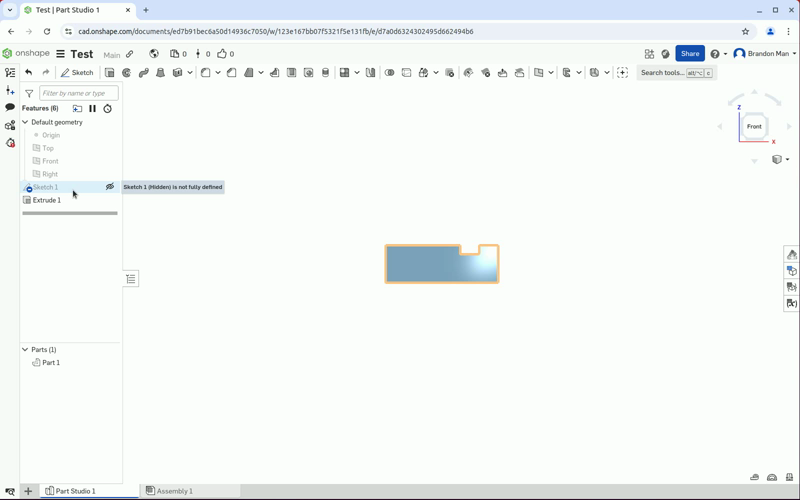
click(73, 189)
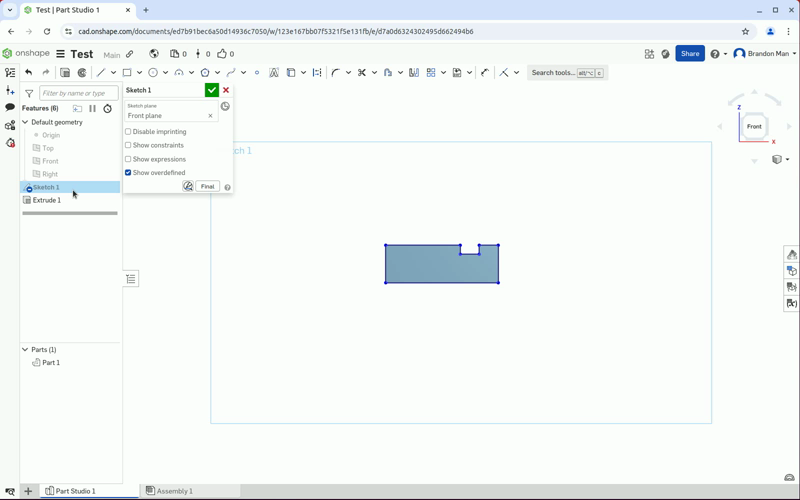
mouse_move(229, 92)
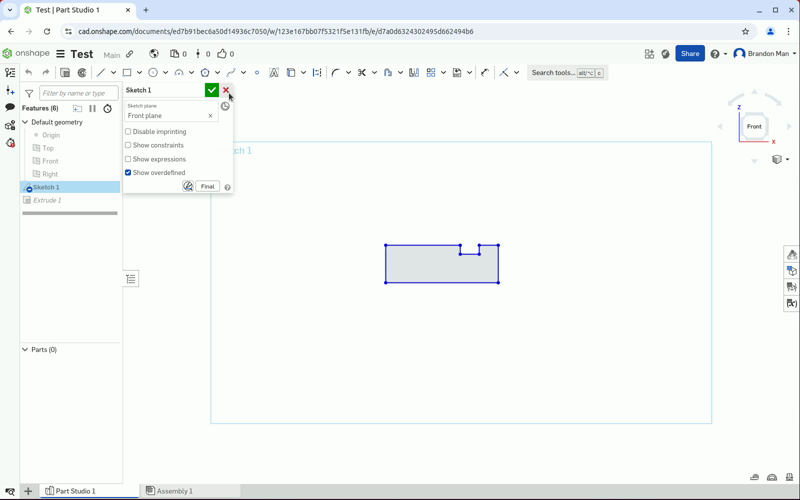
click(229, 92)
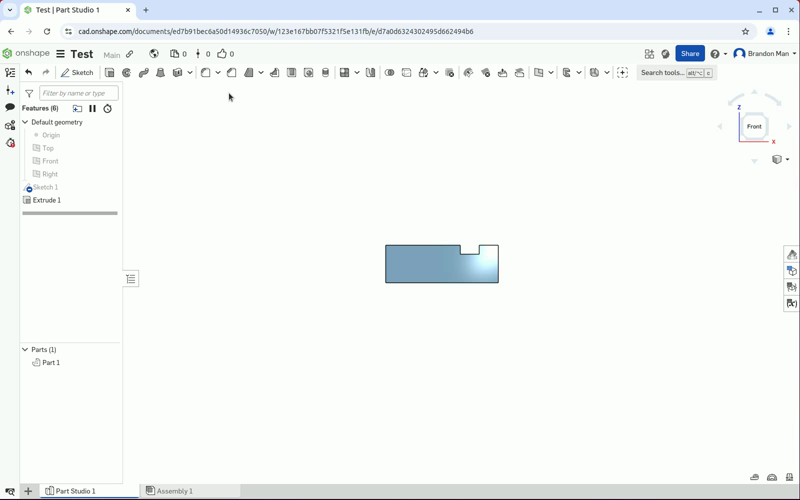
mouse_move(73, 352)
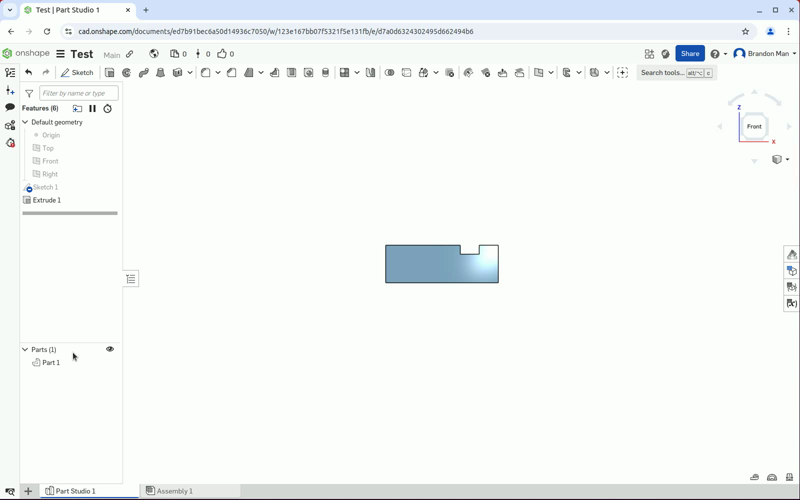
key(y)
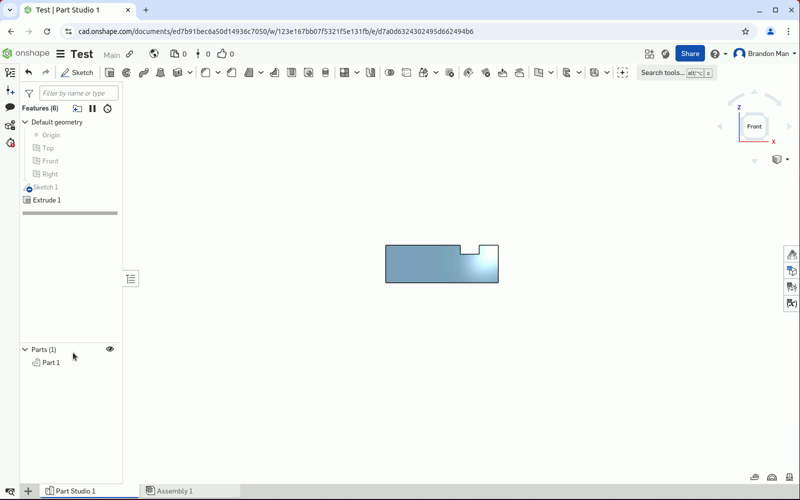
key(shift+p)
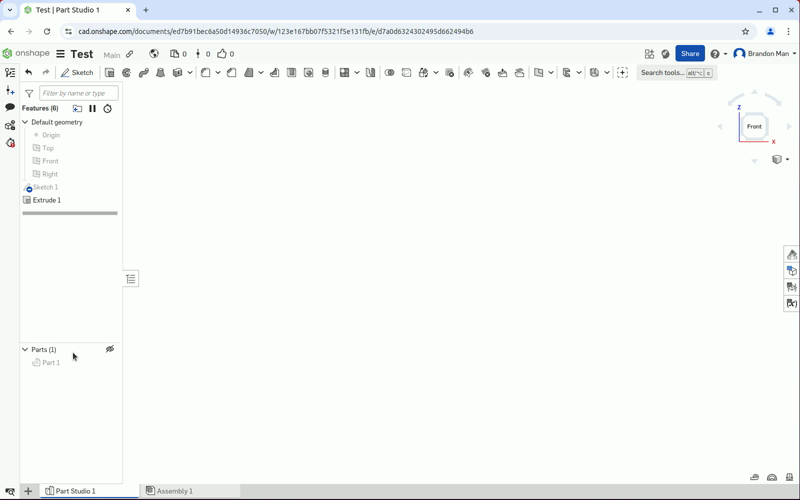
key(space)
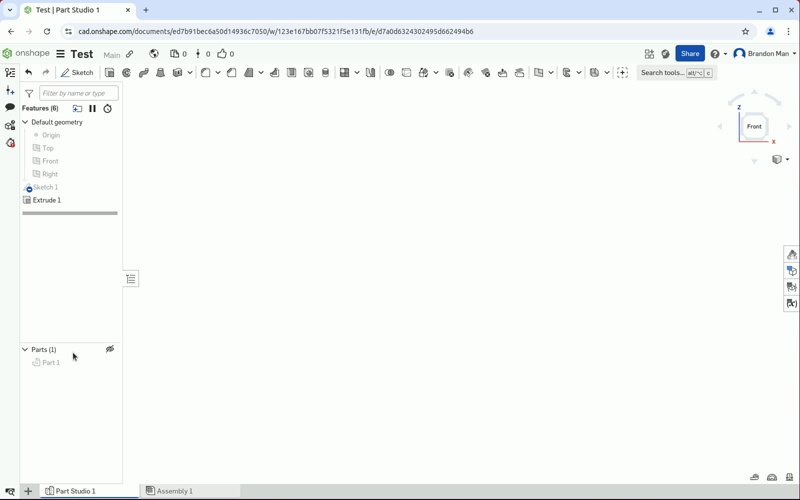
key_down(shift)
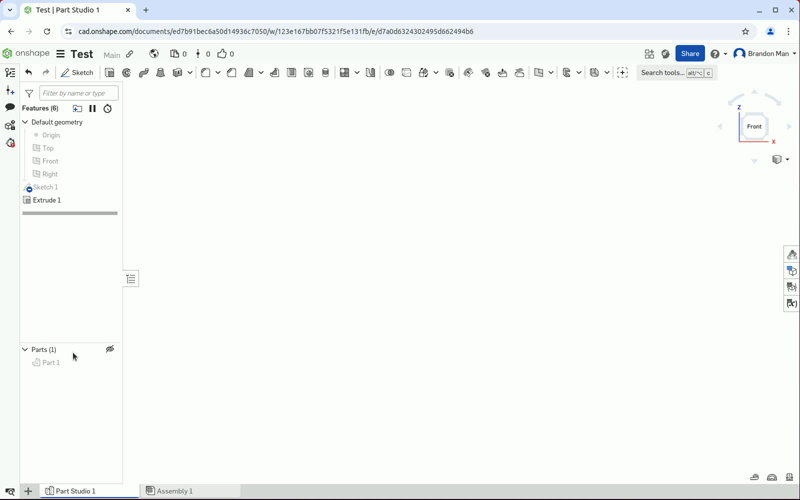
key(down)
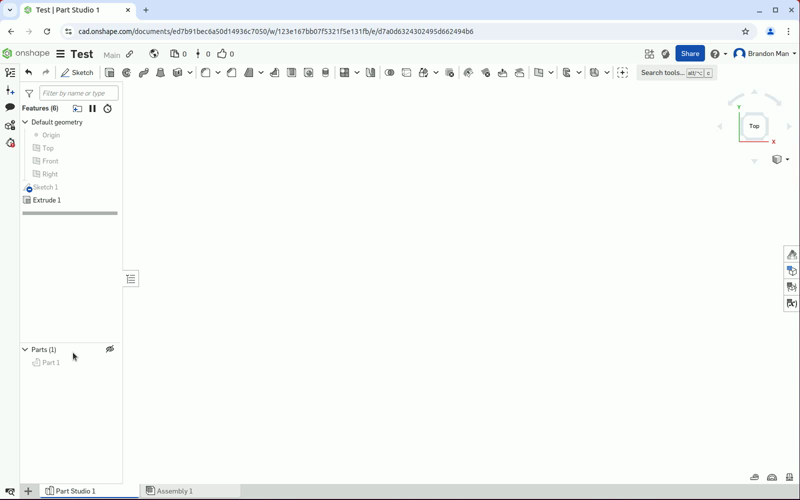
key_up(shift)
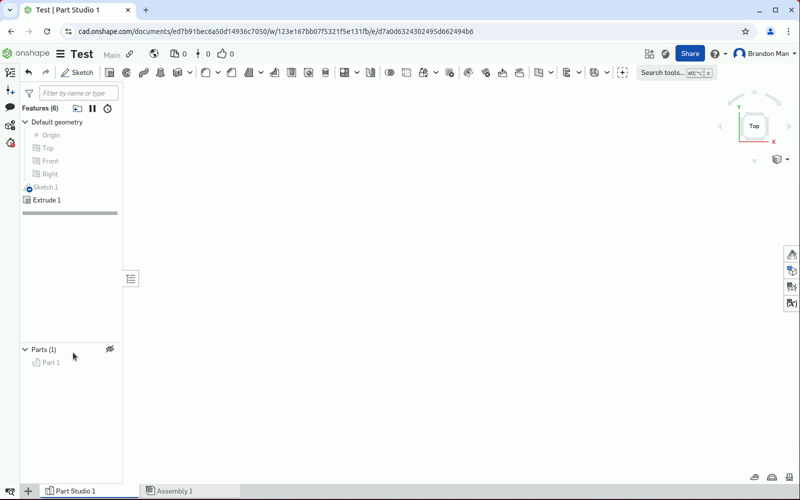
mouse_move(73, 352)
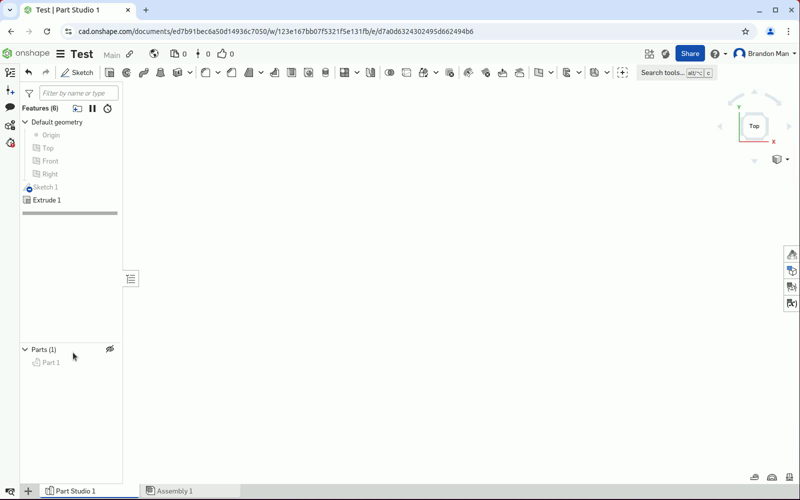
key(shift+y)
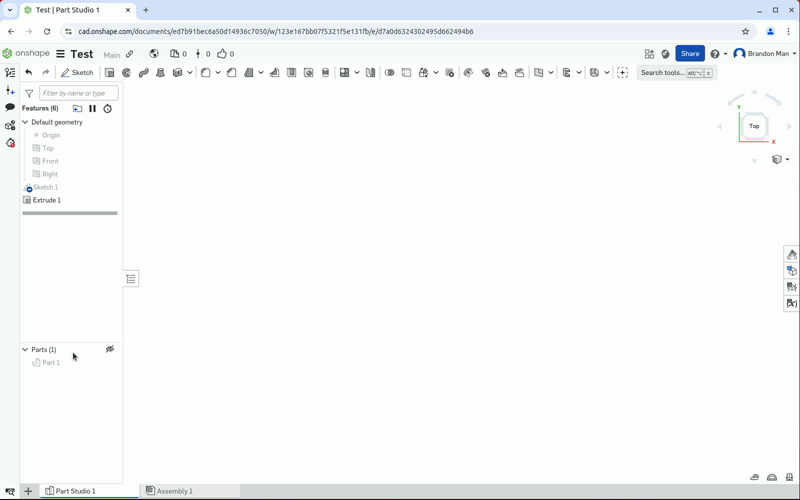
key(shift+s)
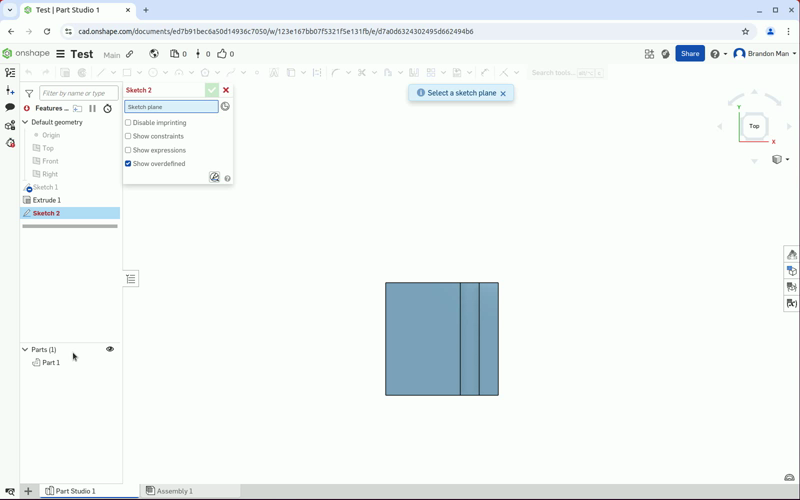
mouse_move(73, 150)
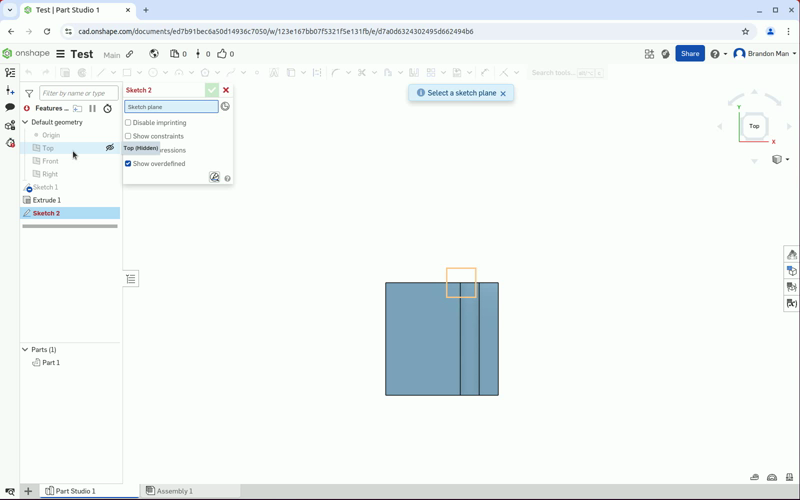
click(73, 150)
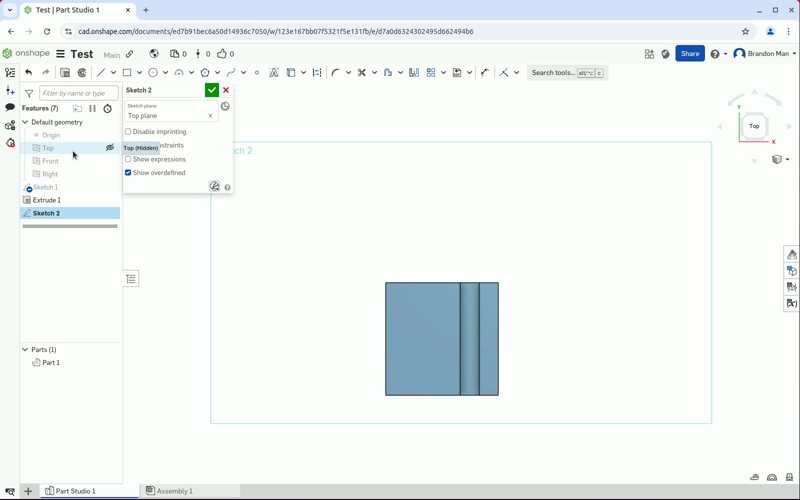
mouse_move(73, 352)
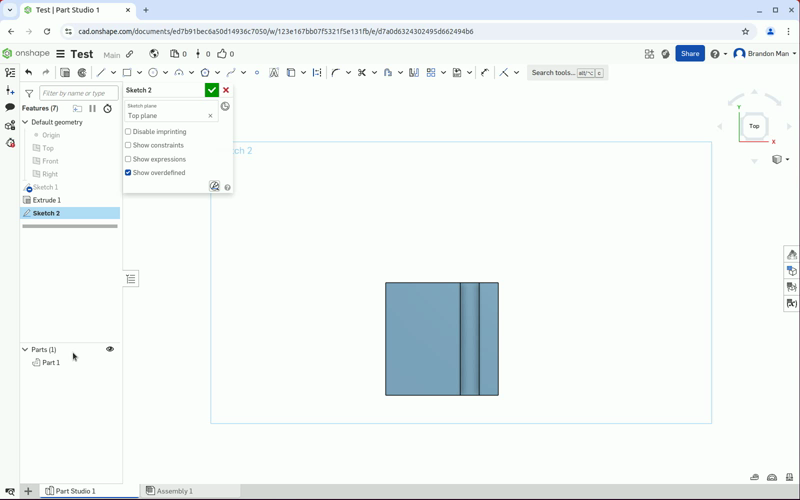
key(y)
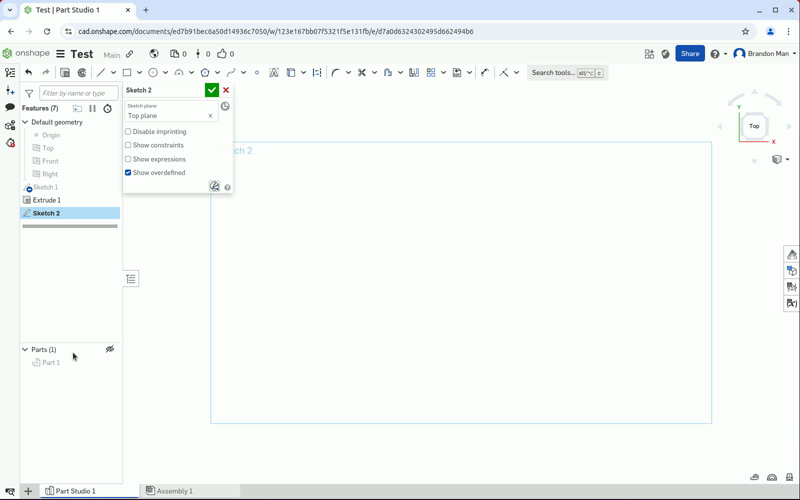
key(c)
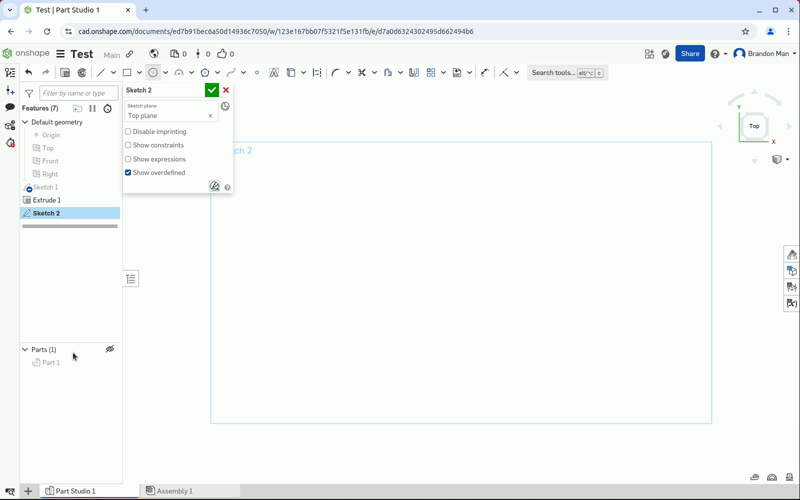
key_down(shift)
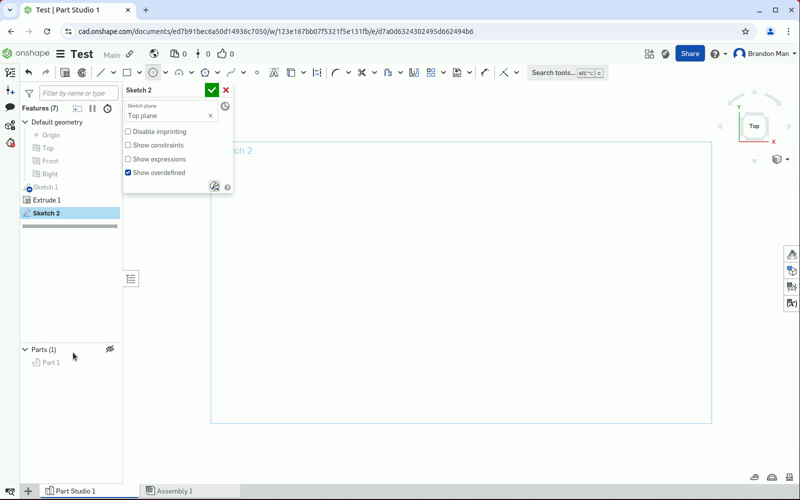
mouse_move(437, 334)
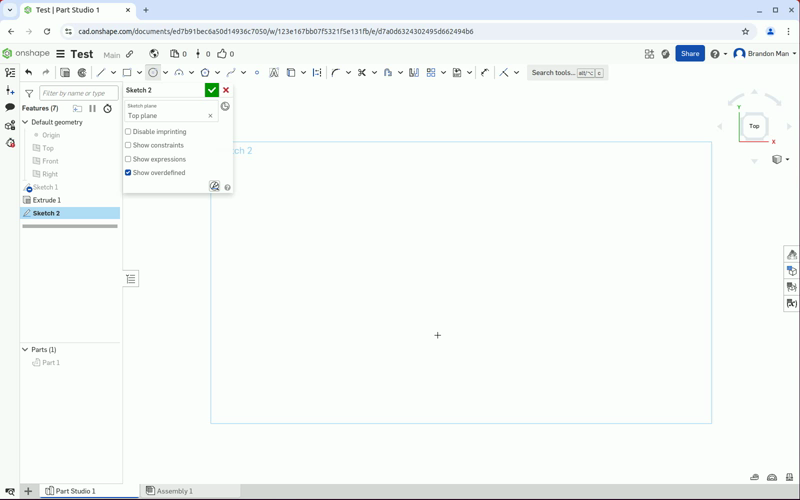
click(437, 334)
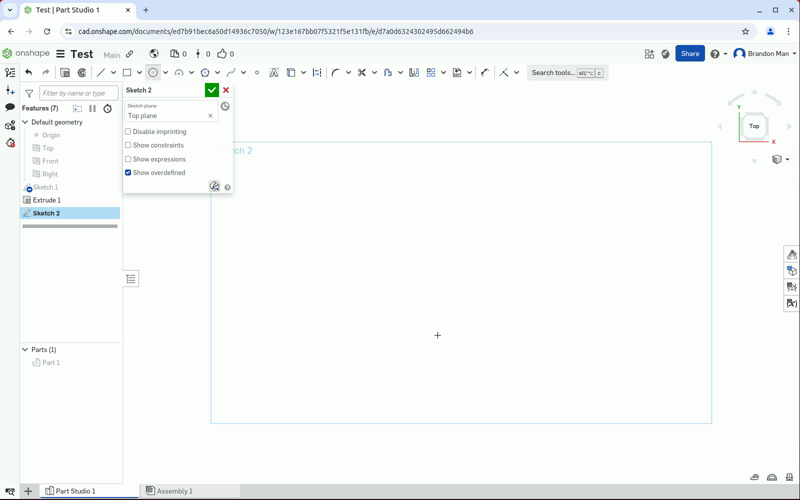
key_up(shift)
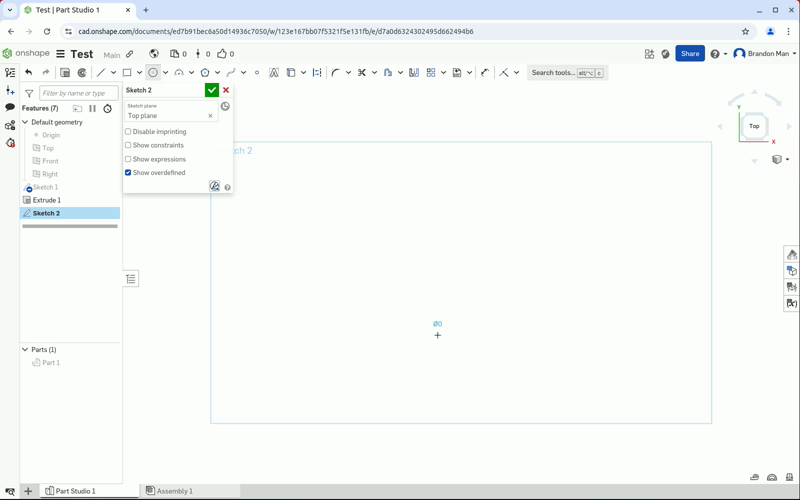
mouse_move(452, 334)
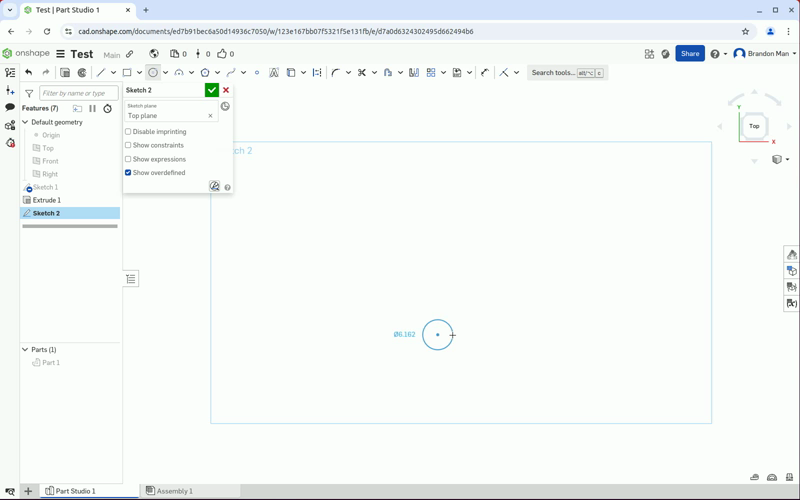
click(452, 334)
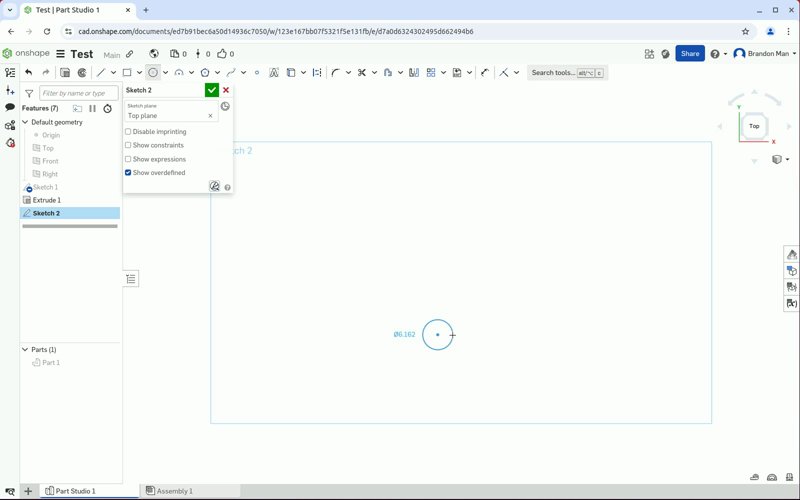
key(esc)
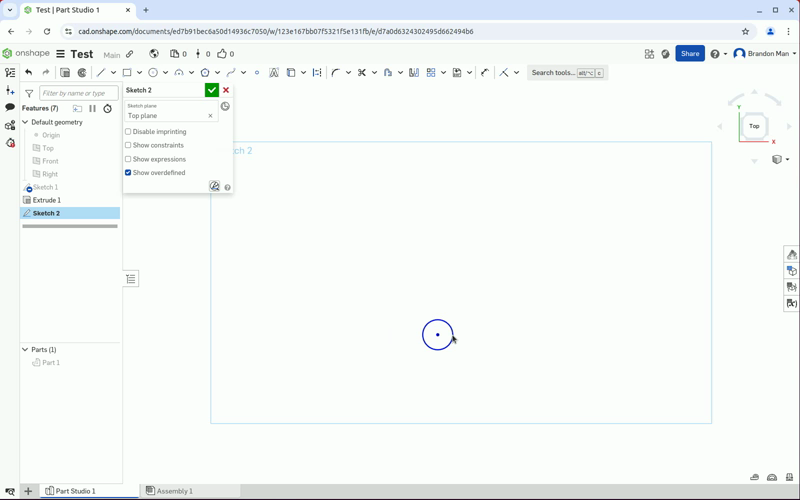
mouse_move(438, 348)
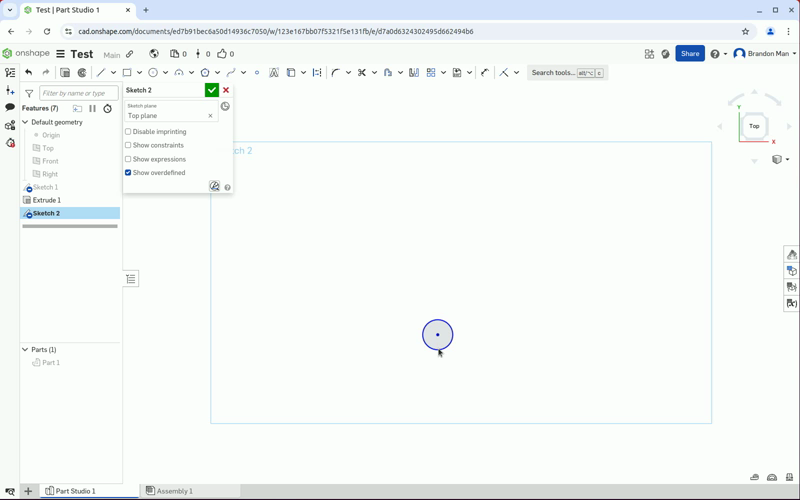
scroll(6)
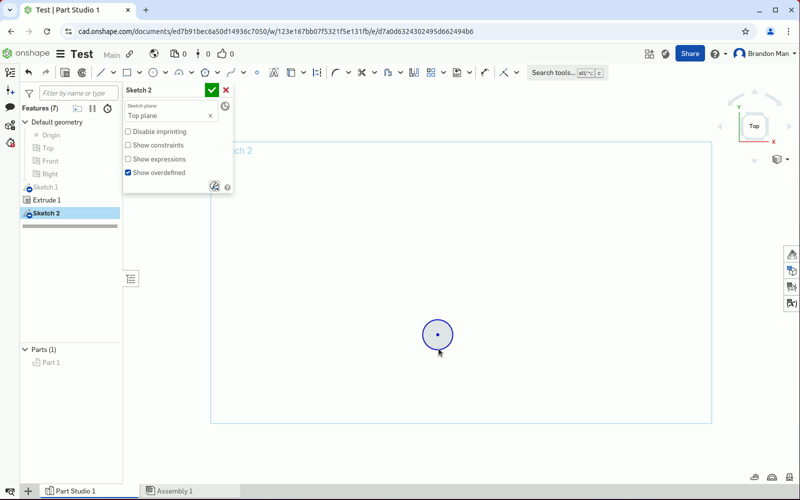
scroll(6)
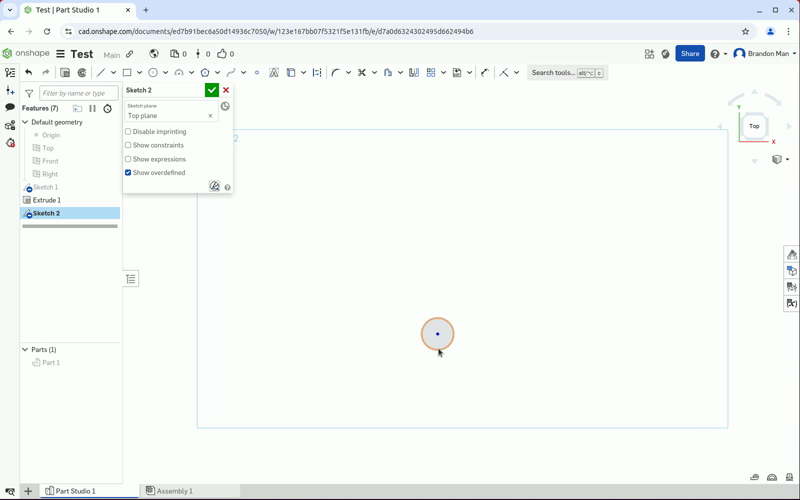
scroll(6)
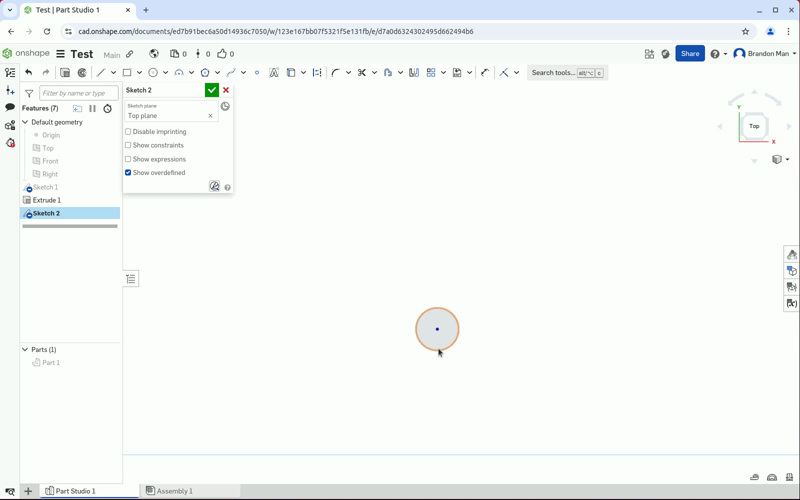
scroll(6)
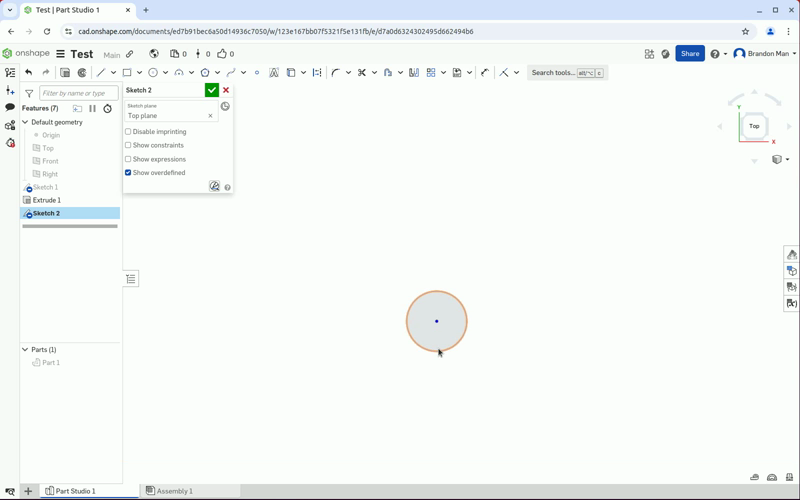
scroll(6)
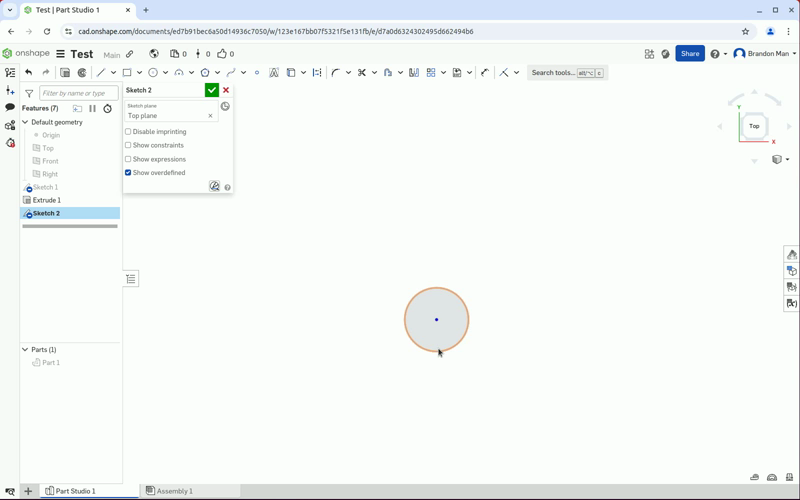
scroll(6)
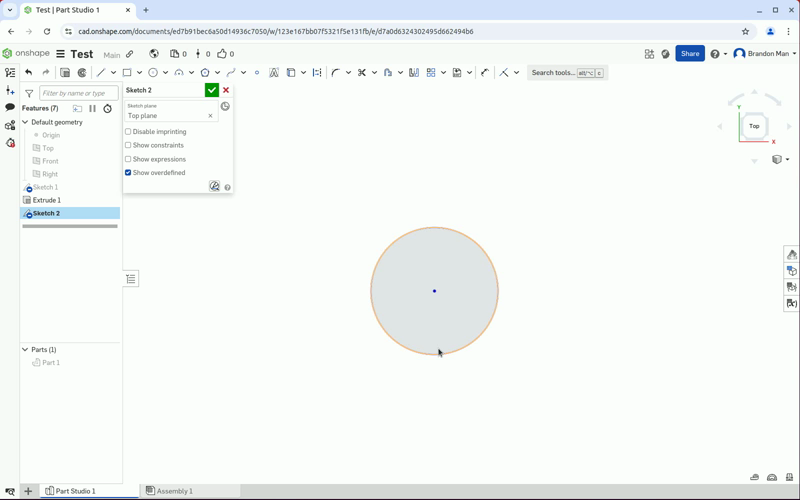
scroll(6)
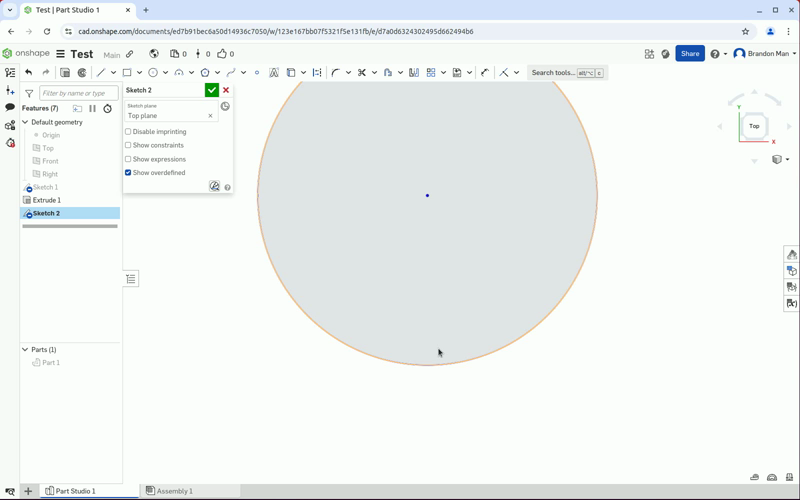
click(438, 348)
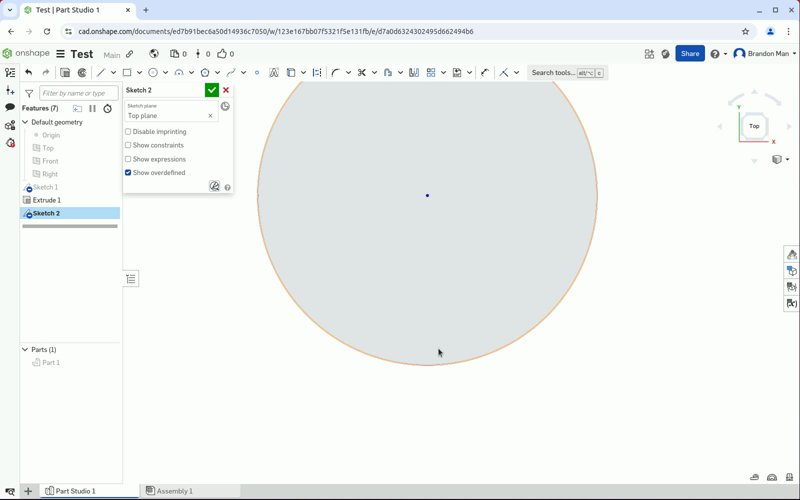
scroll(-6)
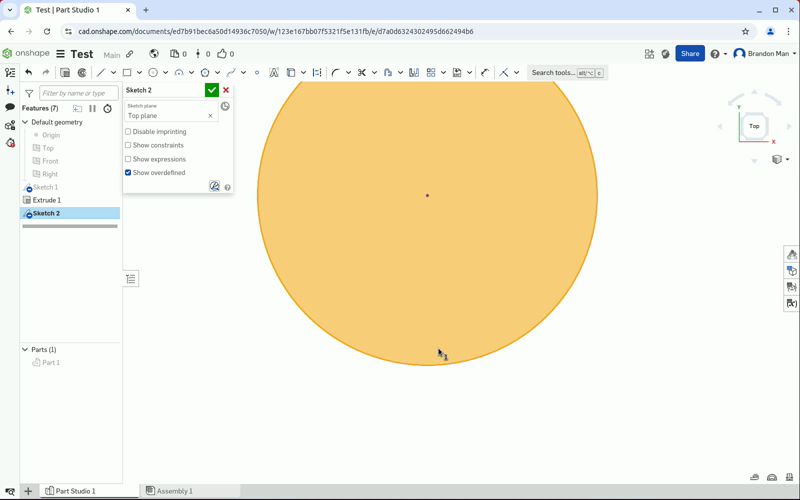
scroll(-6)
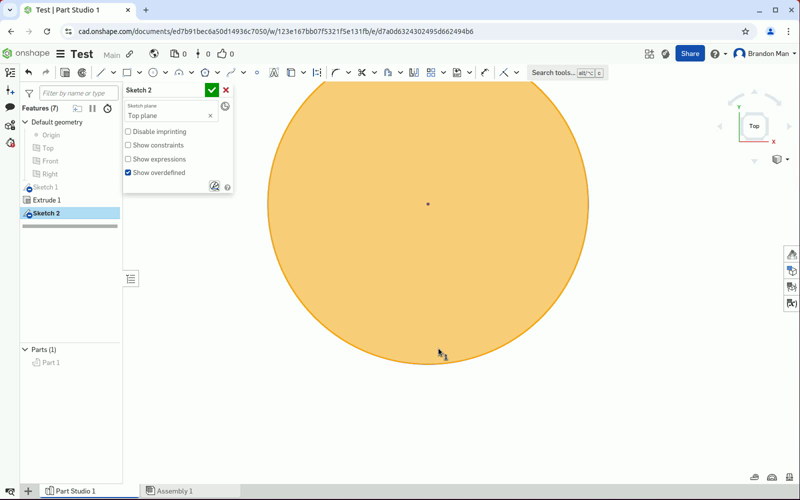
scroll(-6)
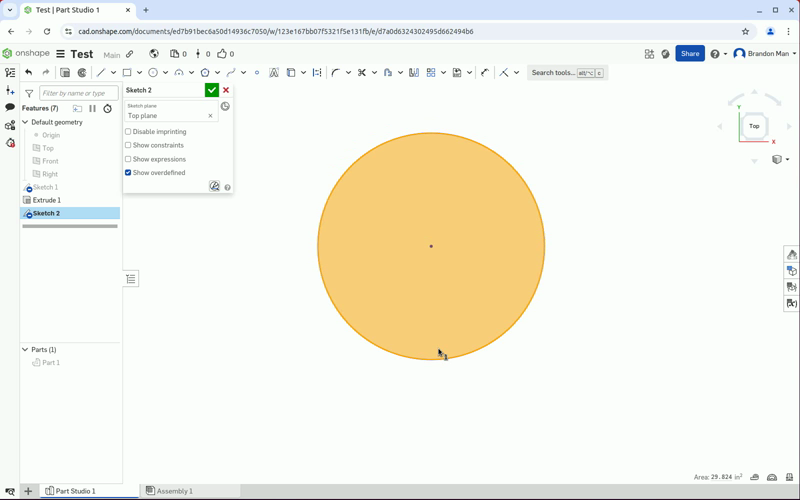
scroll(-6)
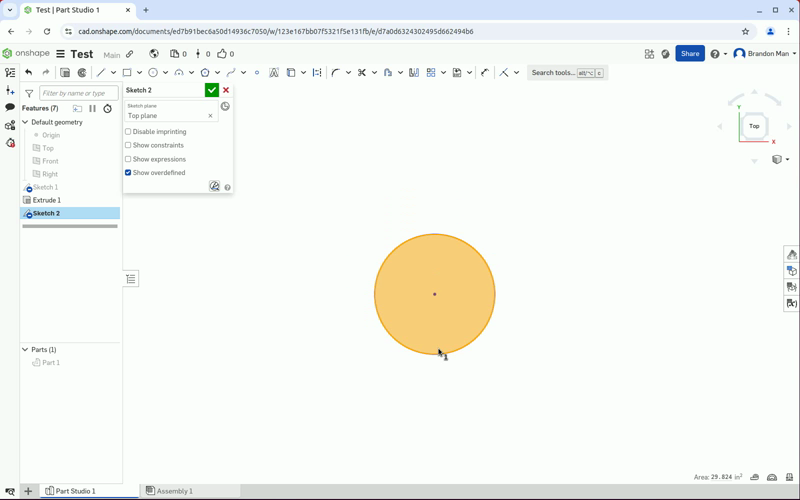
scroll(-6)
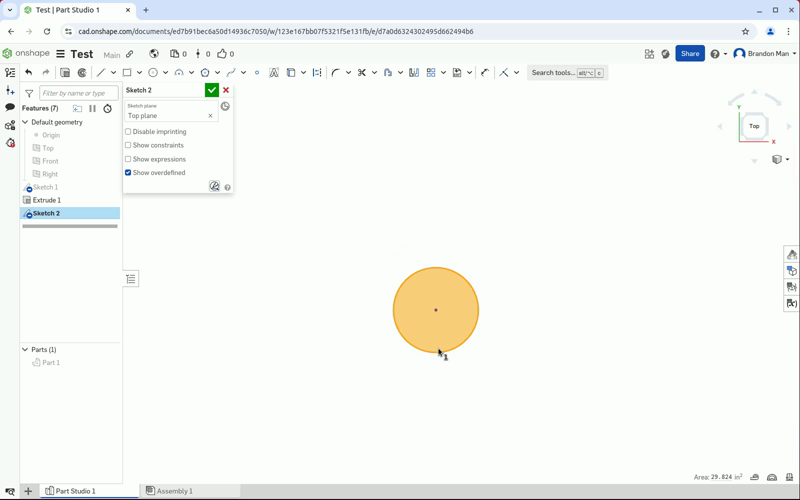
scroll(-6)
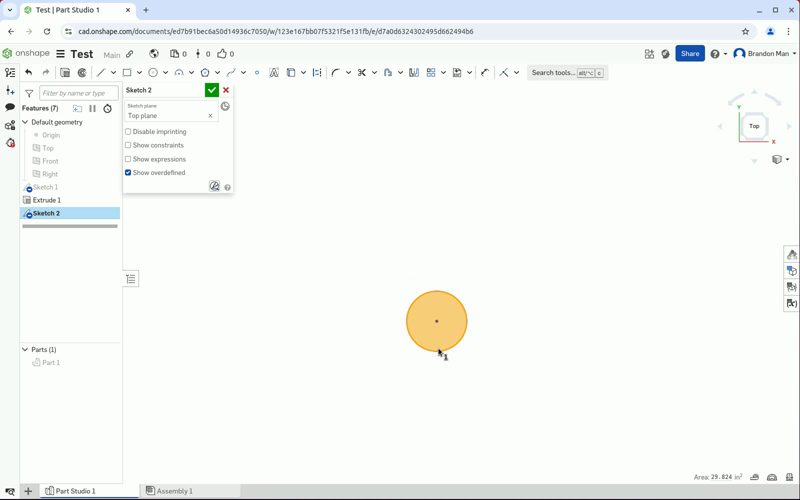
scroll(-6)
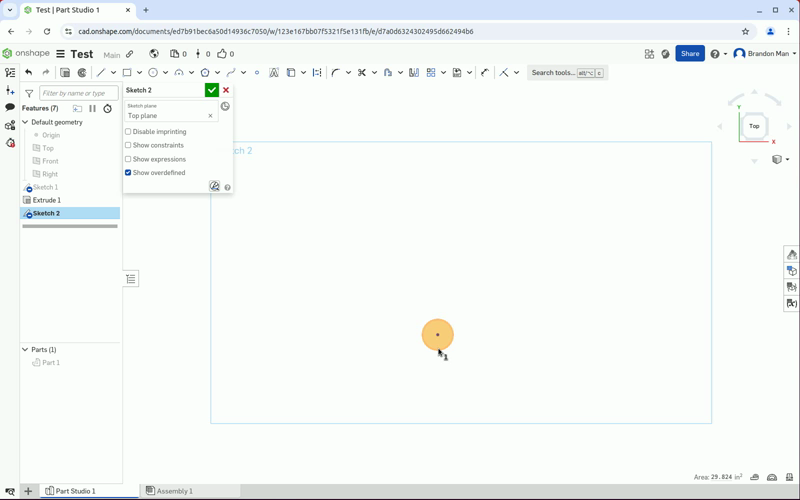
mouse_move(73, 352)
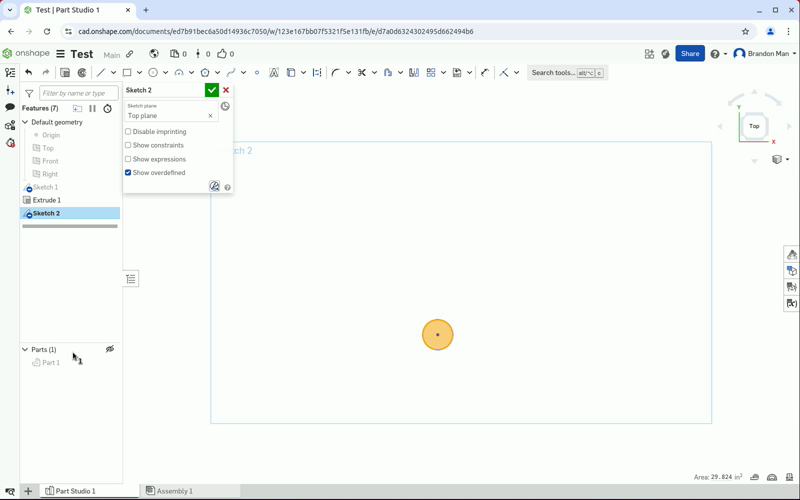
key(shift+y)
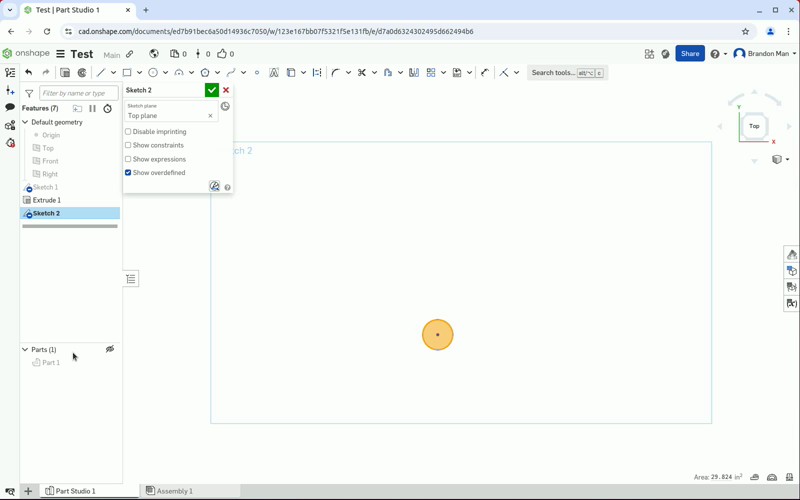
key(shift+e)
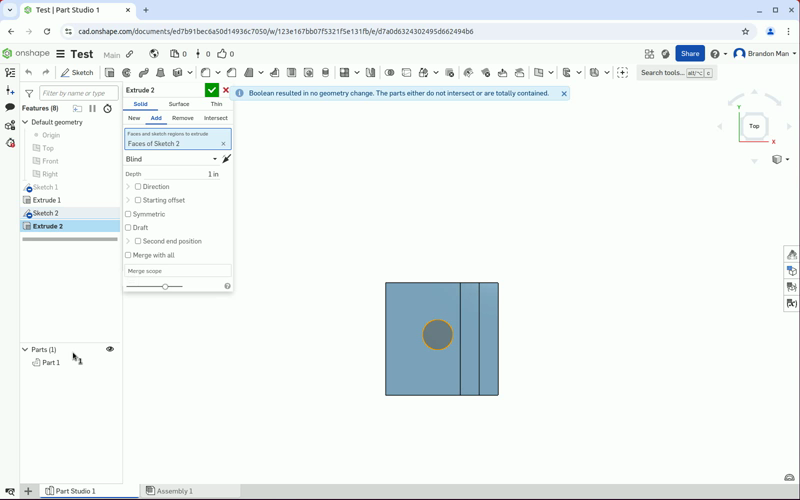
mouse_move(143, 106)
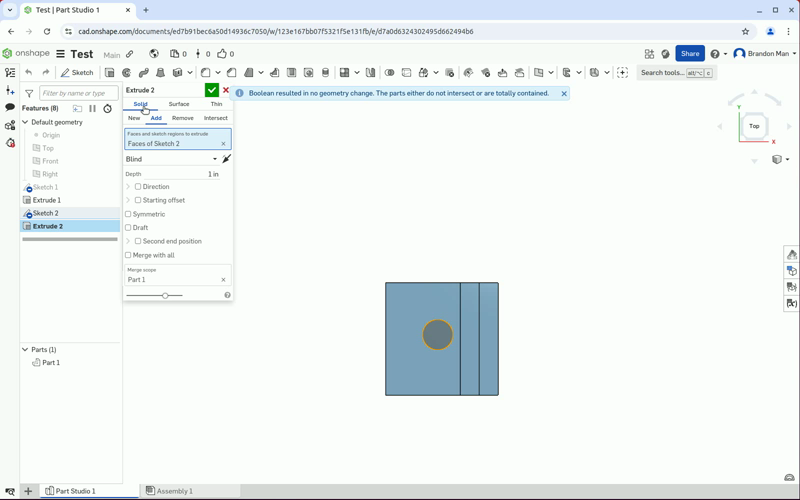
click(143, 106)
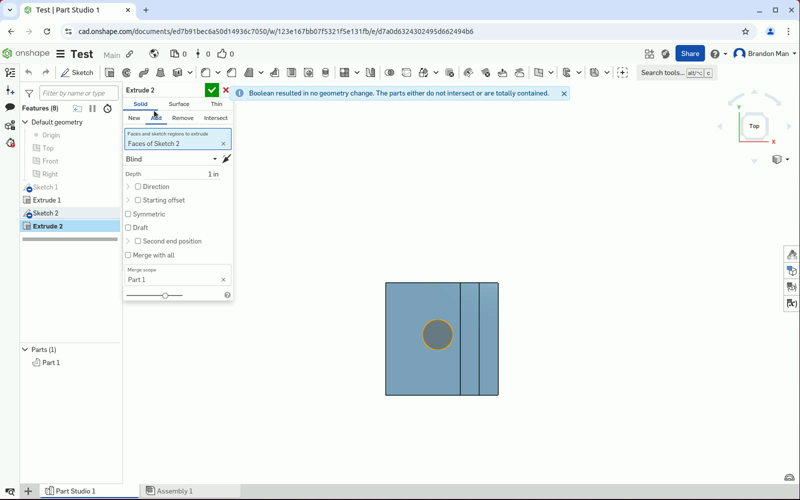
mouse_move(186, 120)
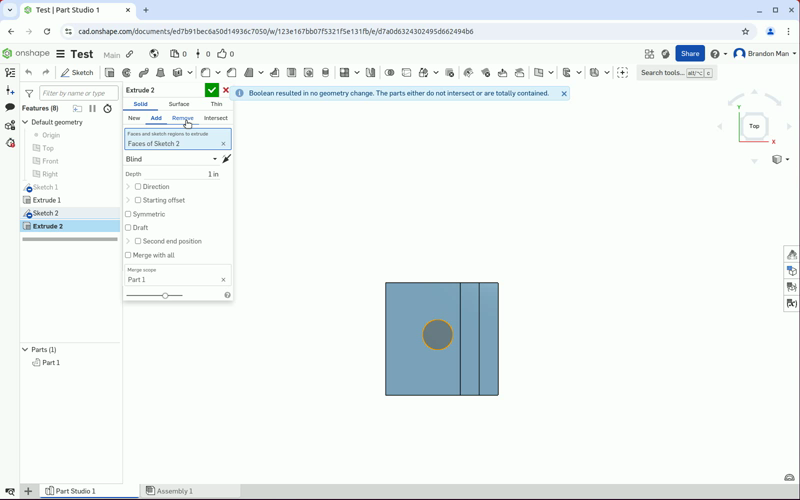
click(186, 120)
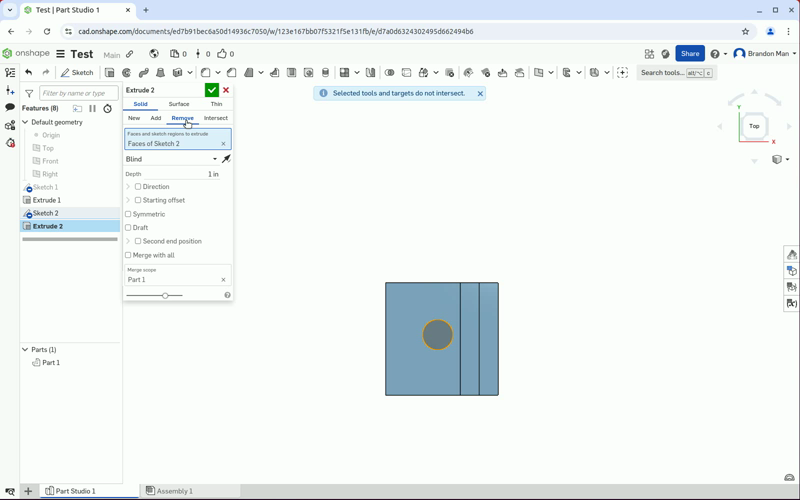
key(tab, 4)
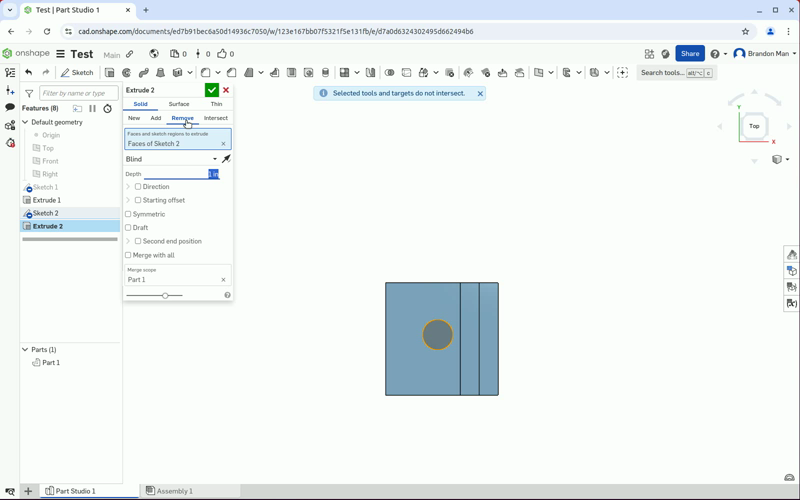
text(-23.108)
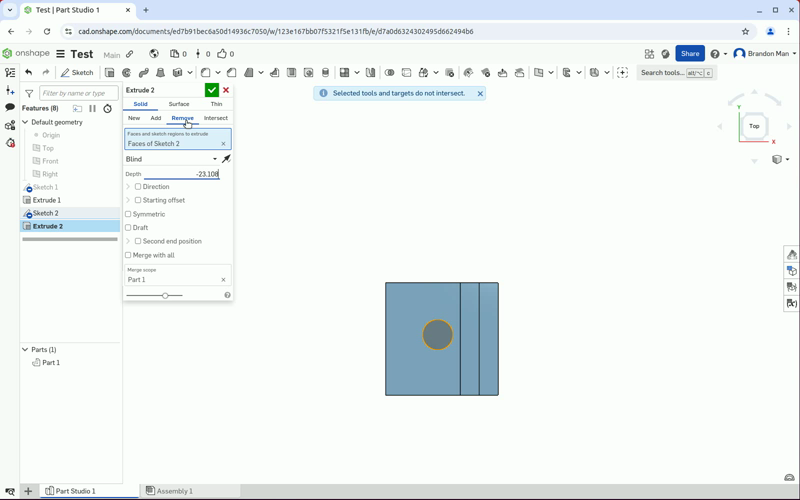
key(tab, 6)
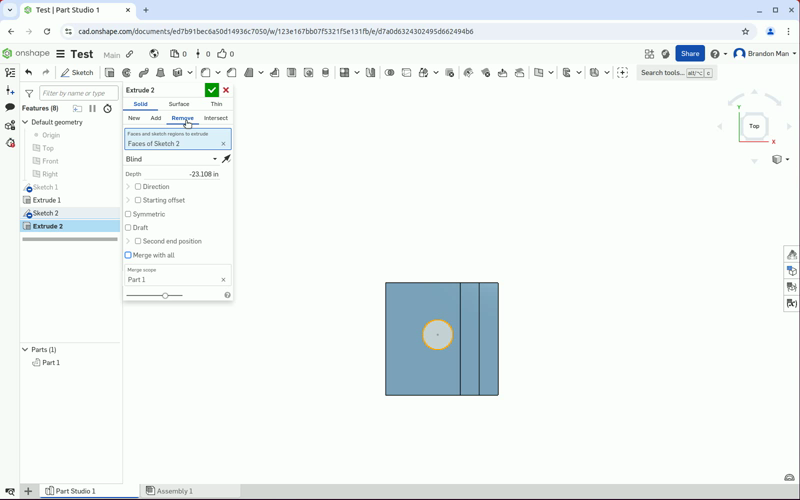
key(space)
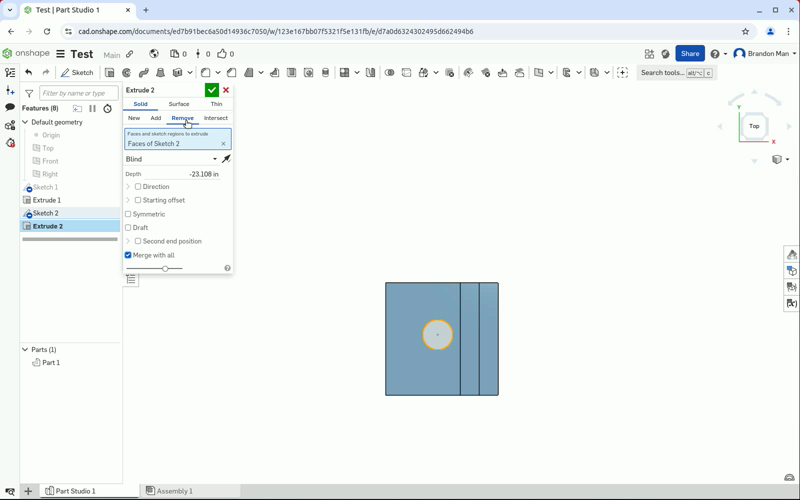
key(enter)
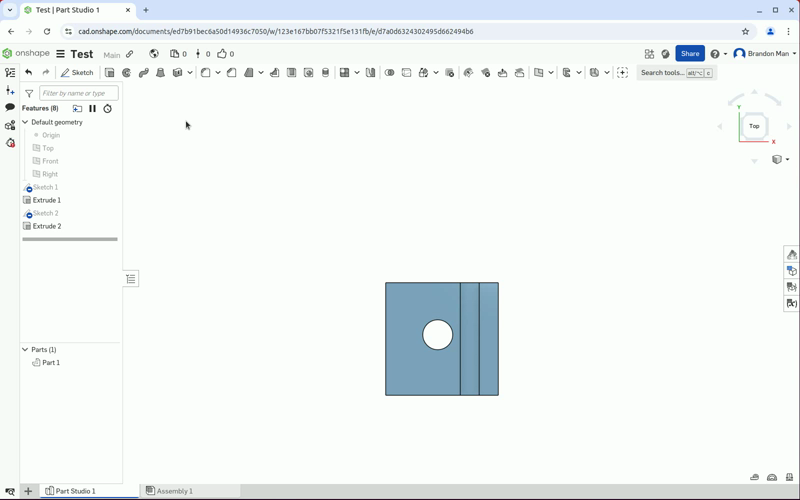
key(shift+h)
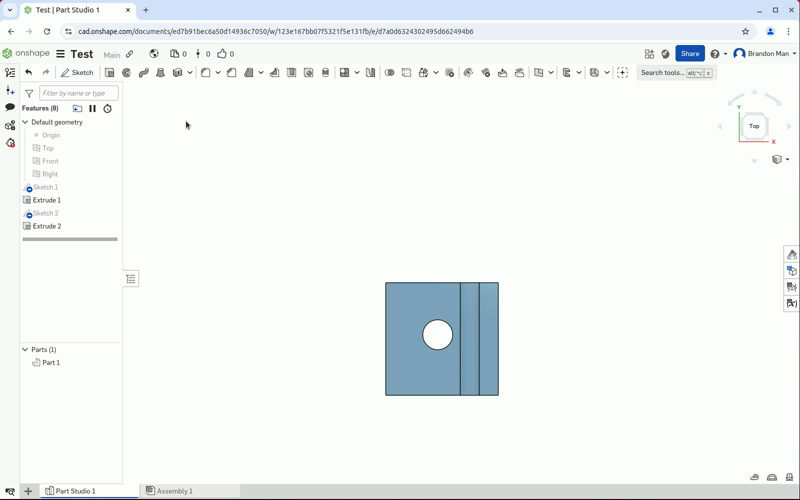
key(shift+h)
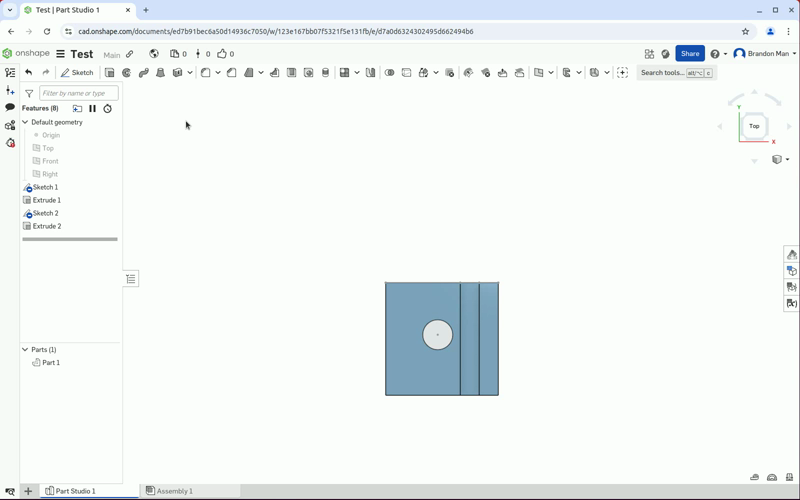
key(shift+7)
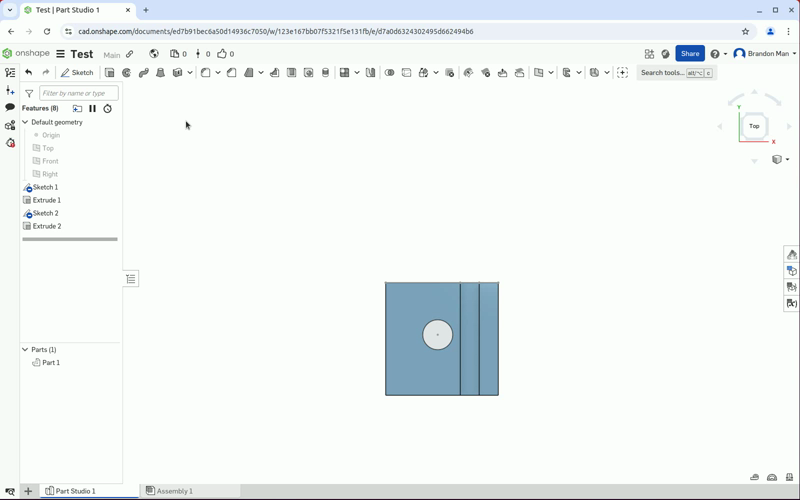
key(up, 3)
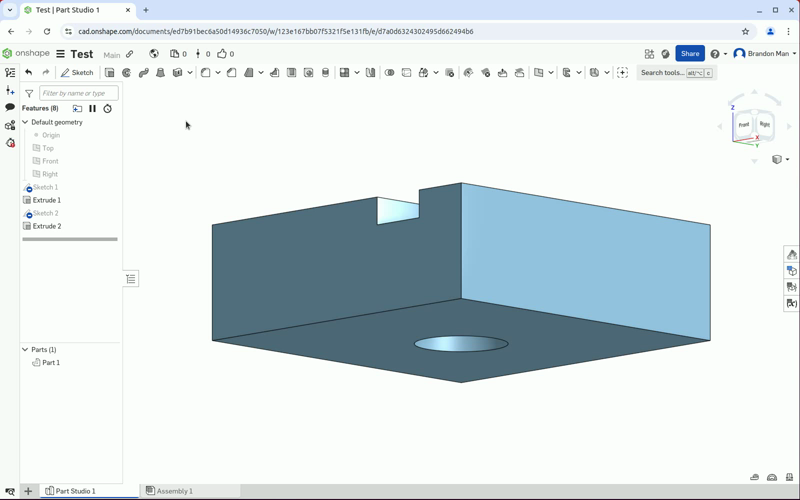
key(left, 3)
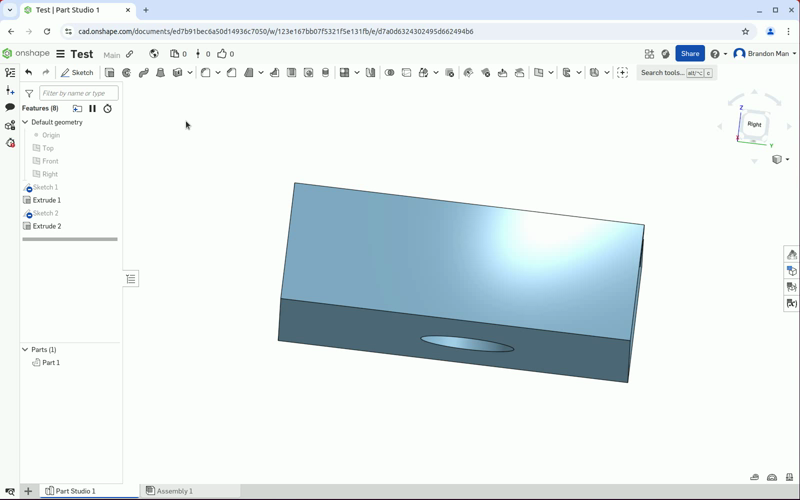
key(right, 3)
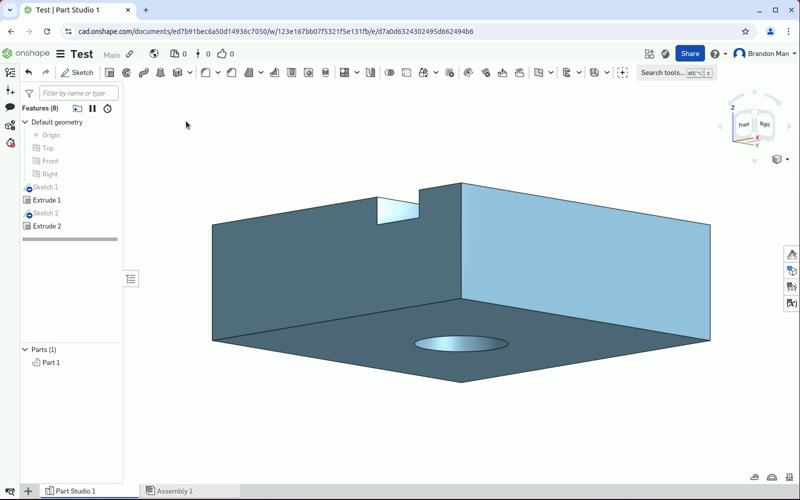
key(down, 3)
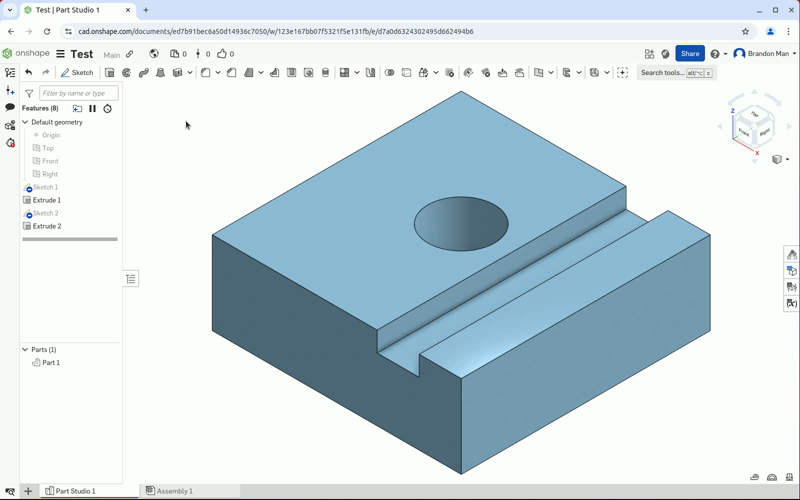
mouse_move(73, 189)
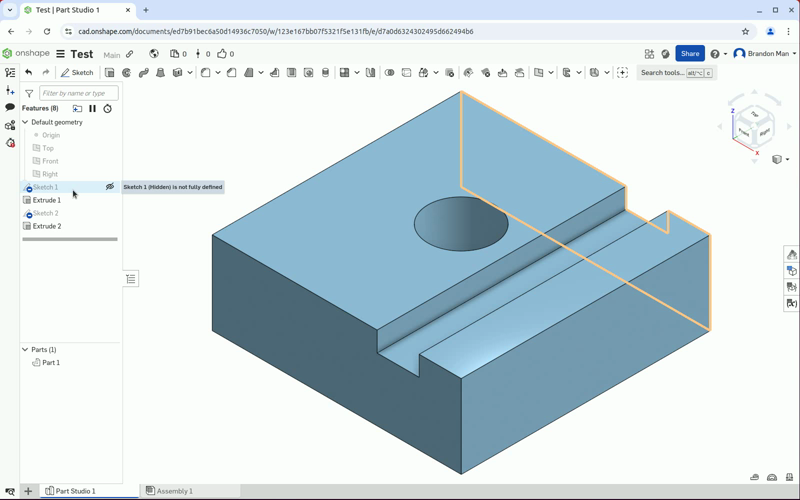
click(73, 189)